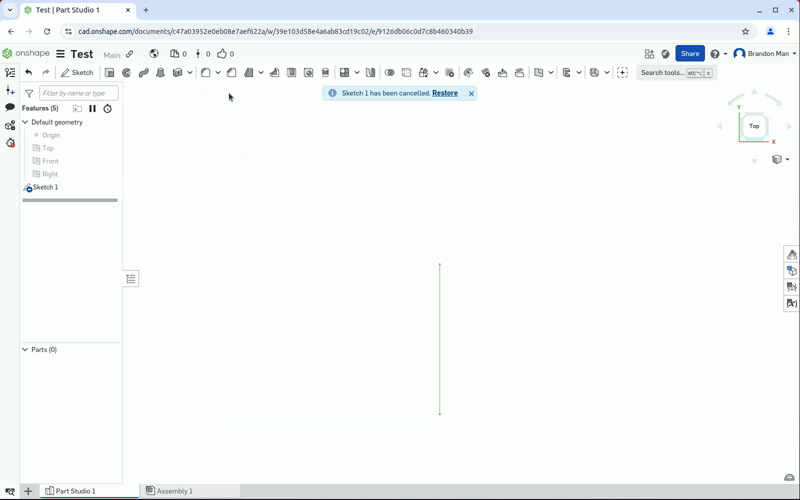
key(shift+h)
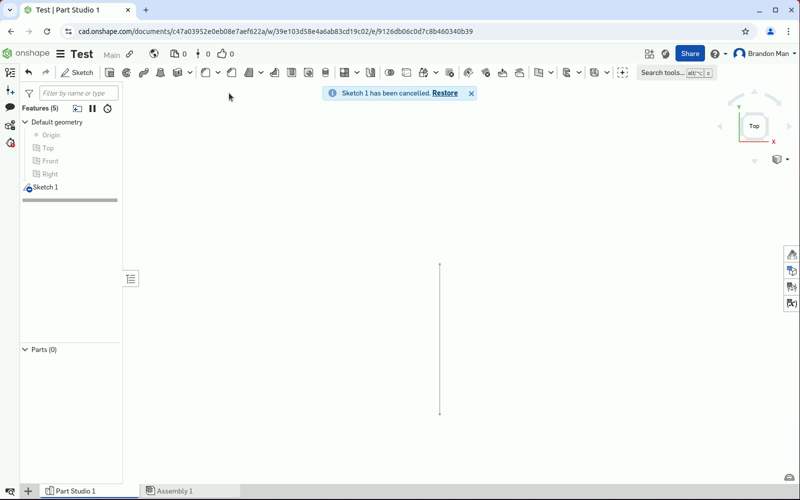
key(shift+s)
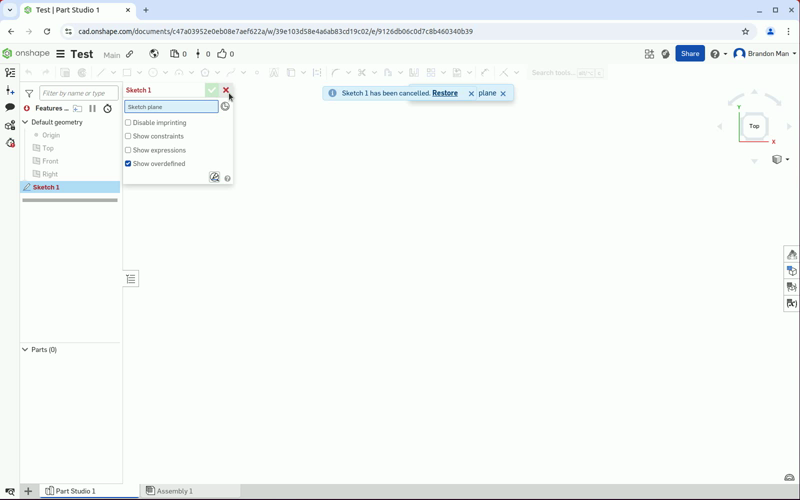
mouse_move(73, 150)
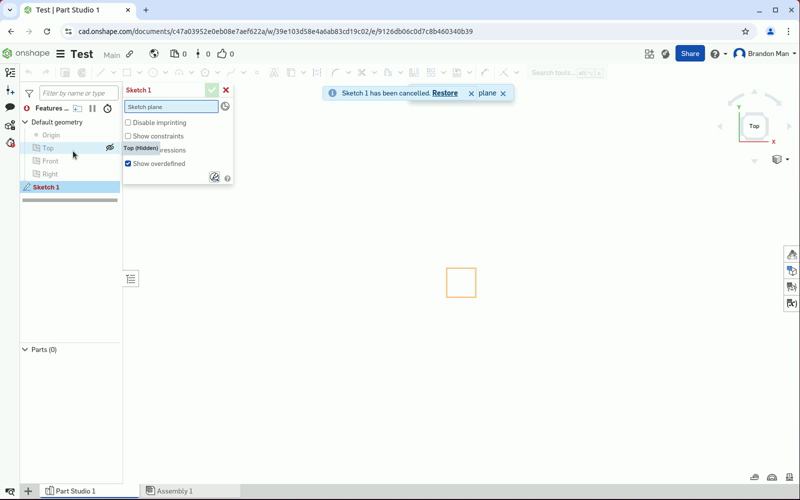
click(73, 150)
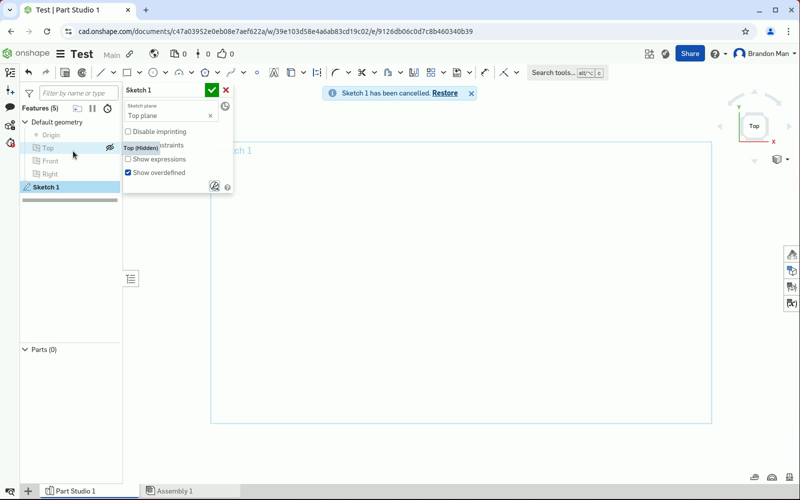
mouse_move(73, 352)
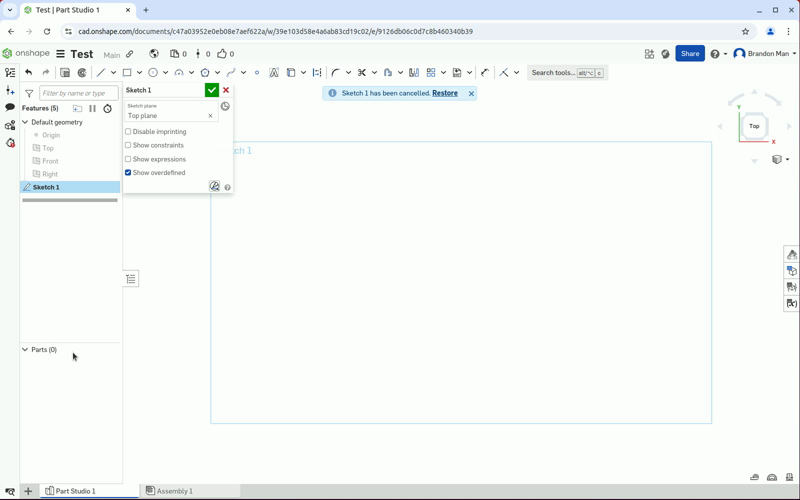
key(y)
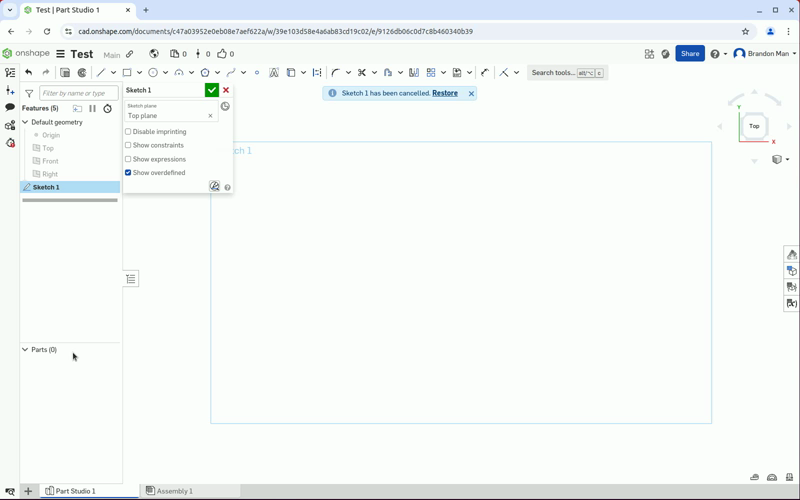
key(l)
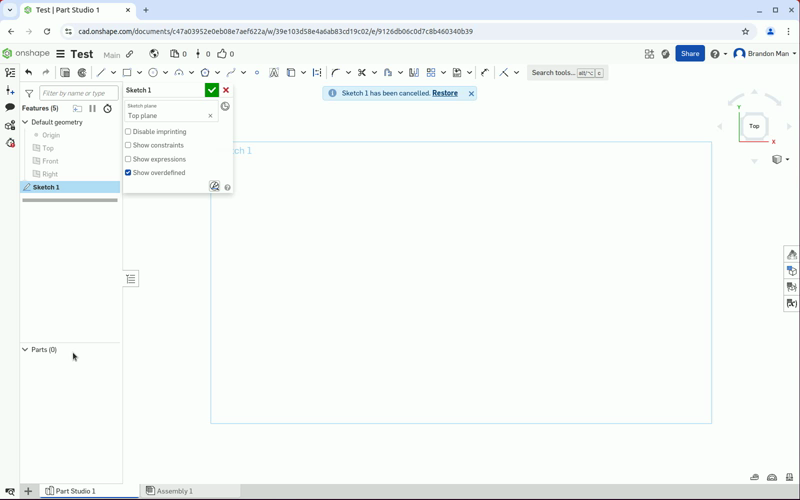
key_down(shift)
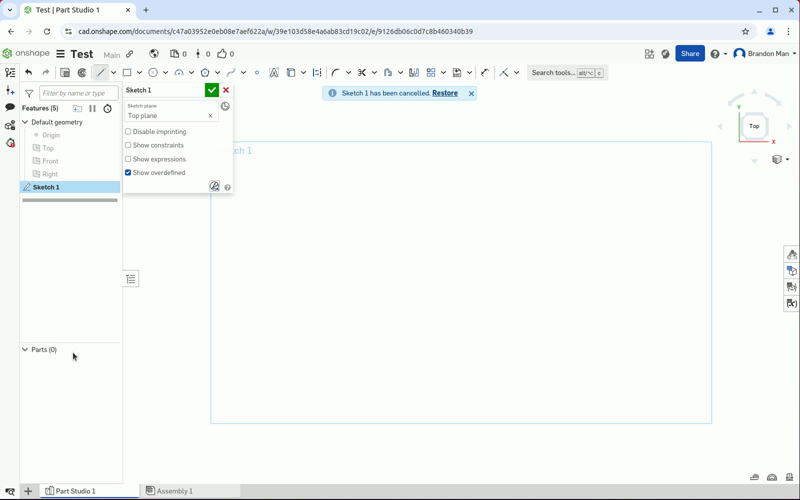
mouse_move(377, 352)
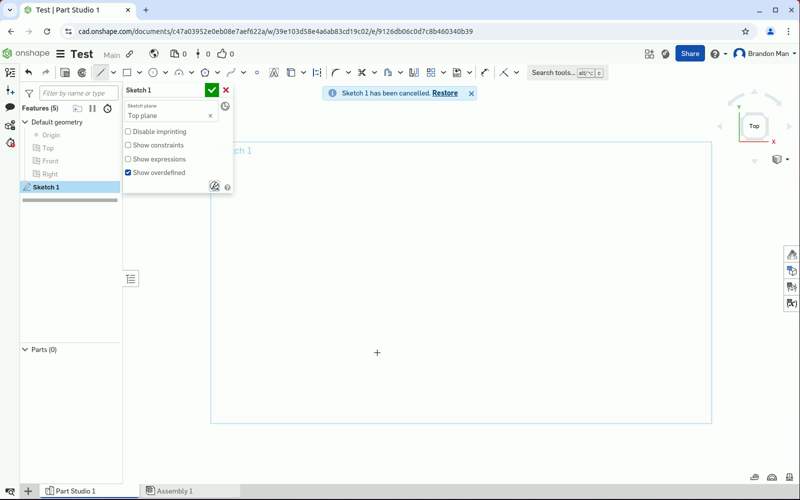
click(377, 352)
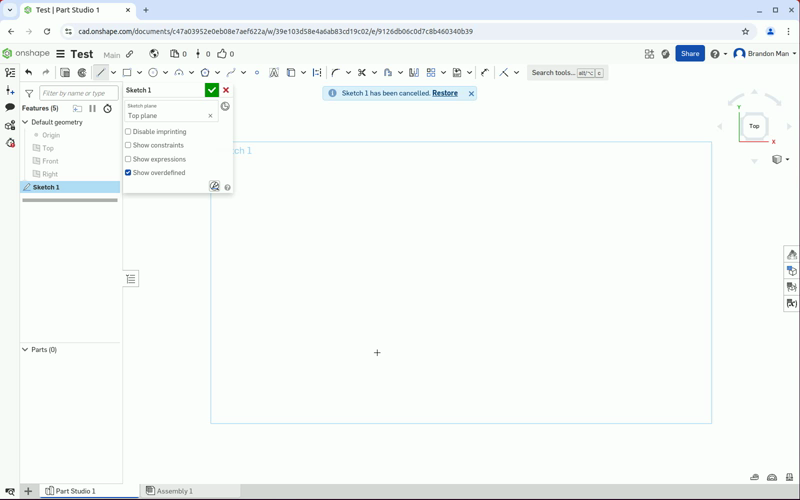
key_up(shift)
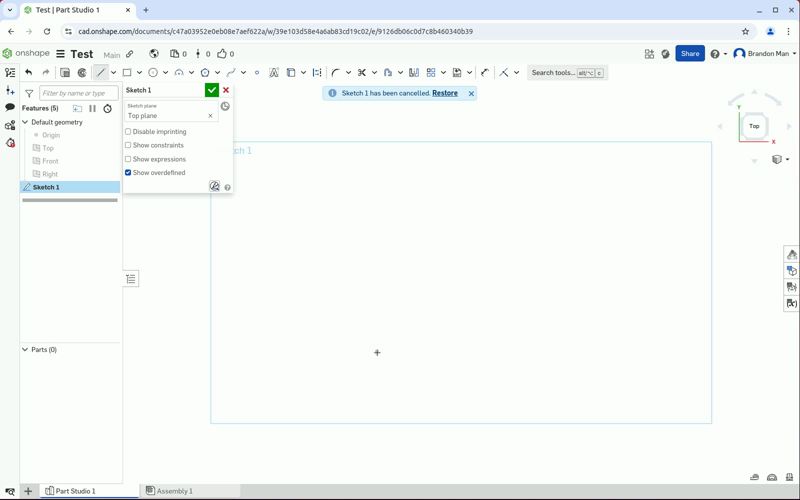
key_down(shift)
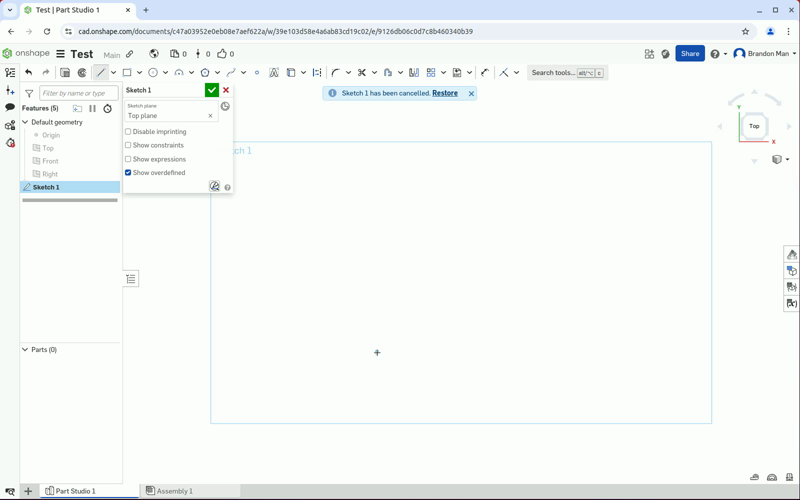
mouse_move(549, 352)
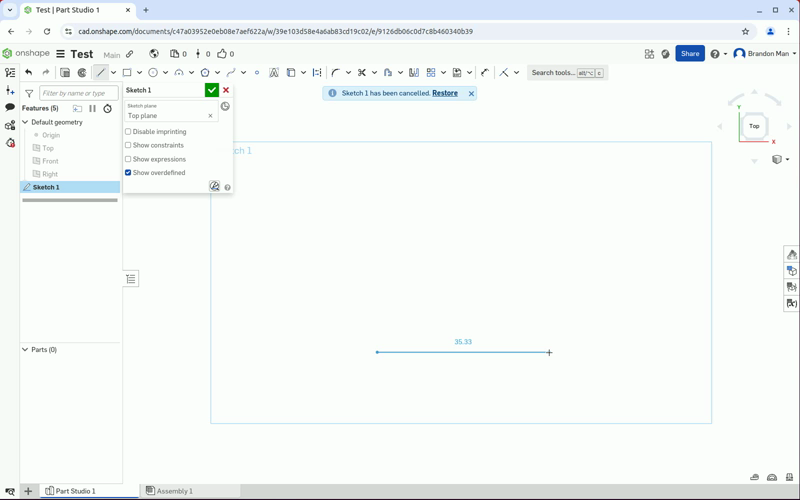
click(549, 352)
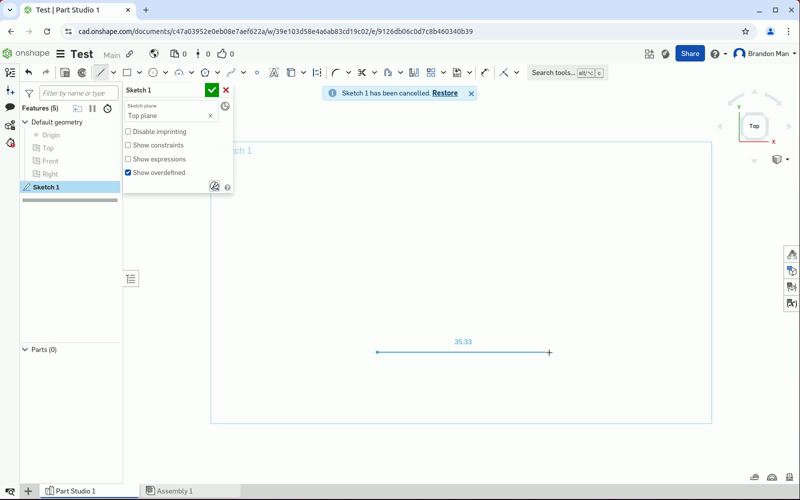
key_up(shift)
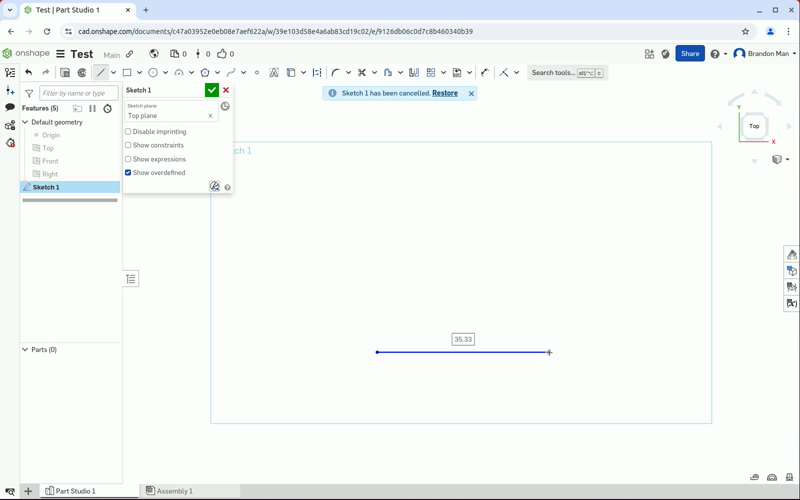
key_down(shift)
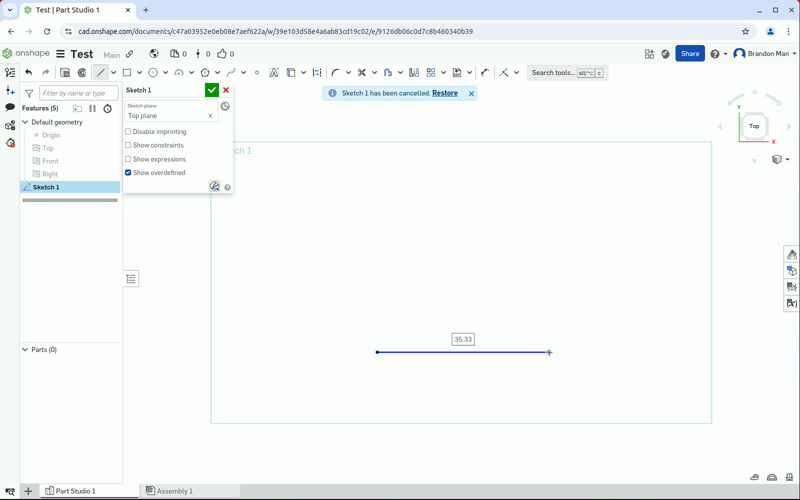
mouse_move(549, 240)
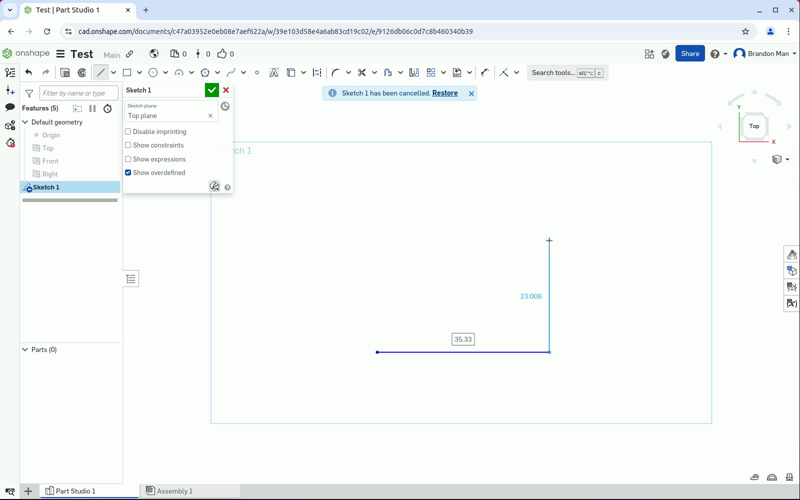
click(549, 240)
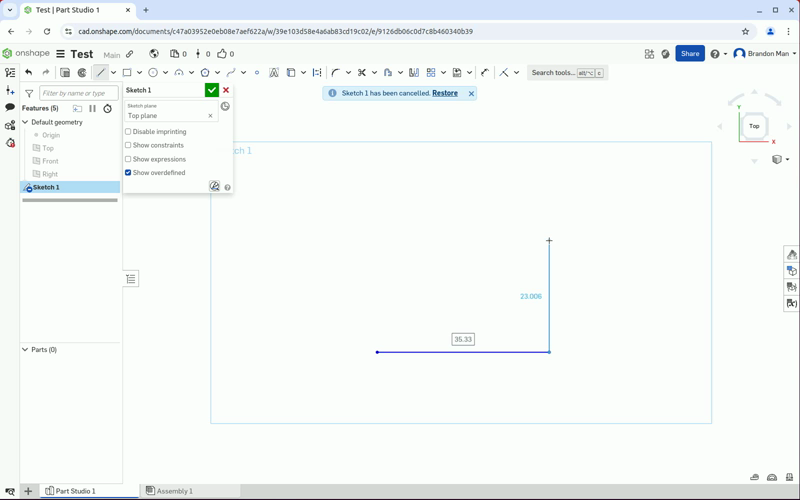
key_up(shift)
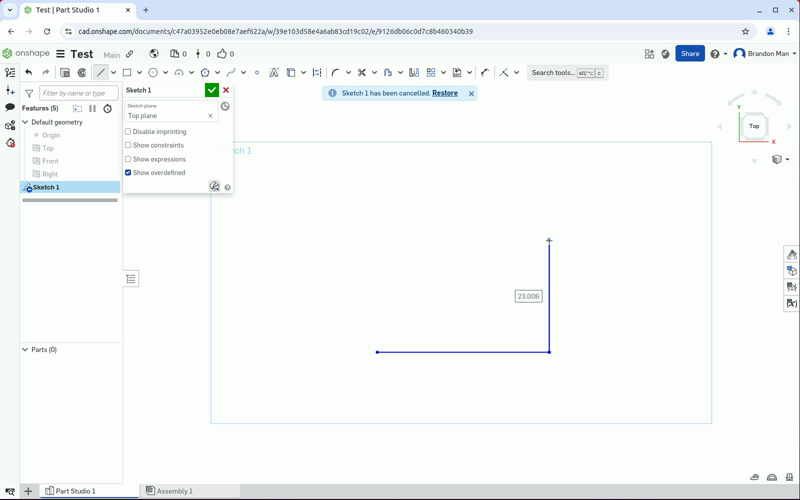
key_down(shift)
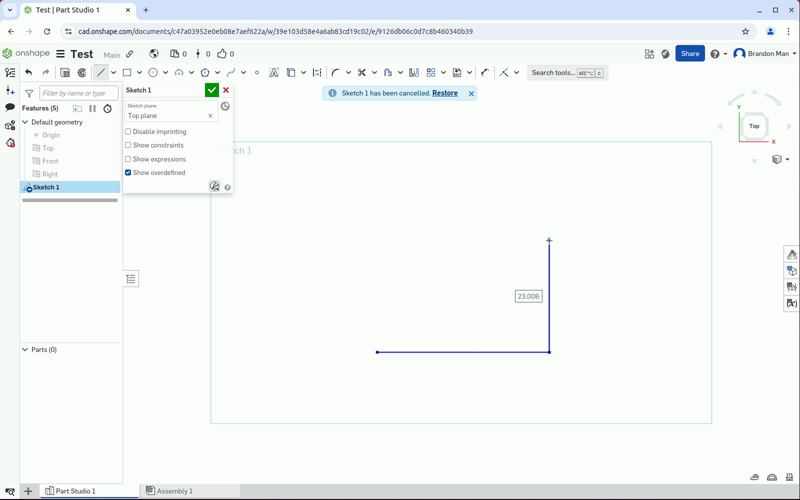
mouse_move(377, 240)
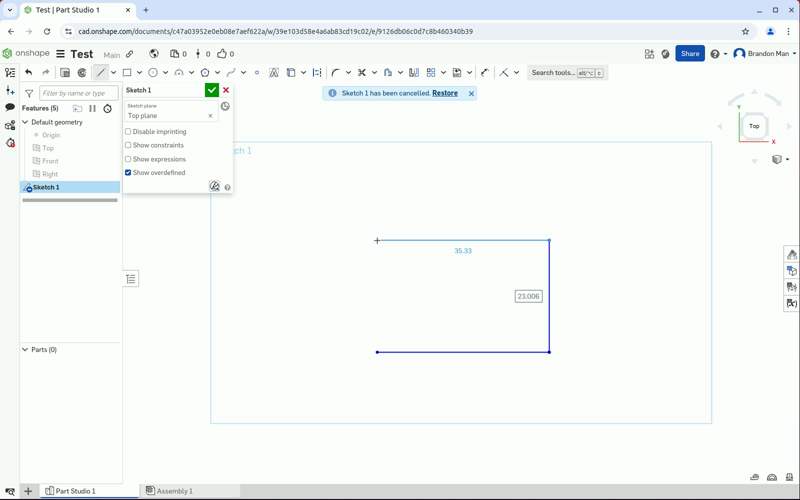
click(377, 240)
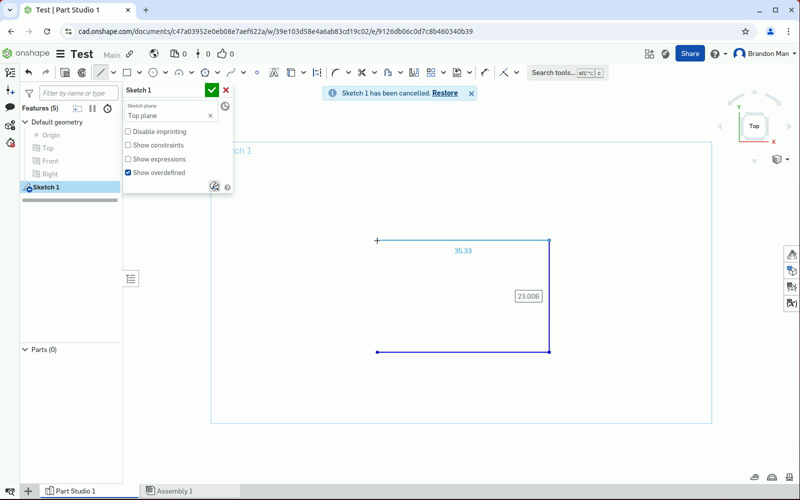
key_up(shift)
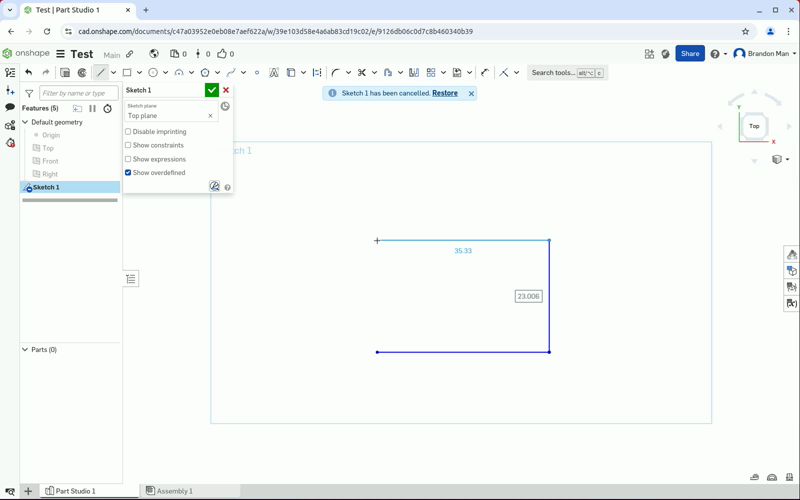
key_down(shift)
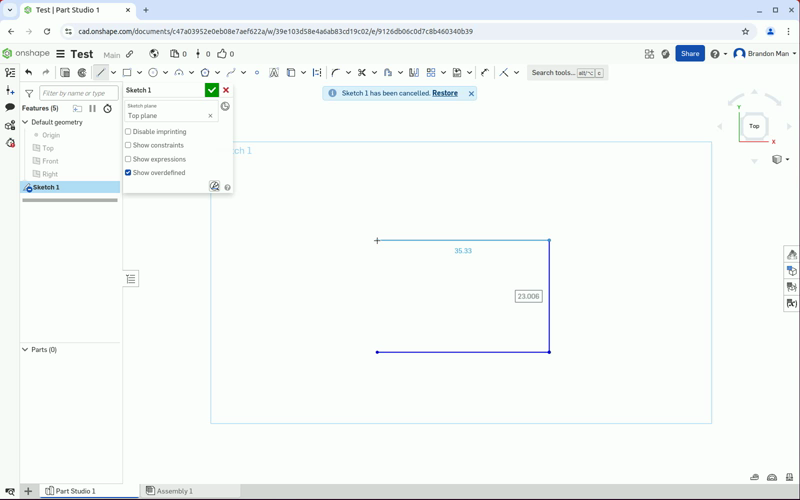
mouse_move(377, 352)
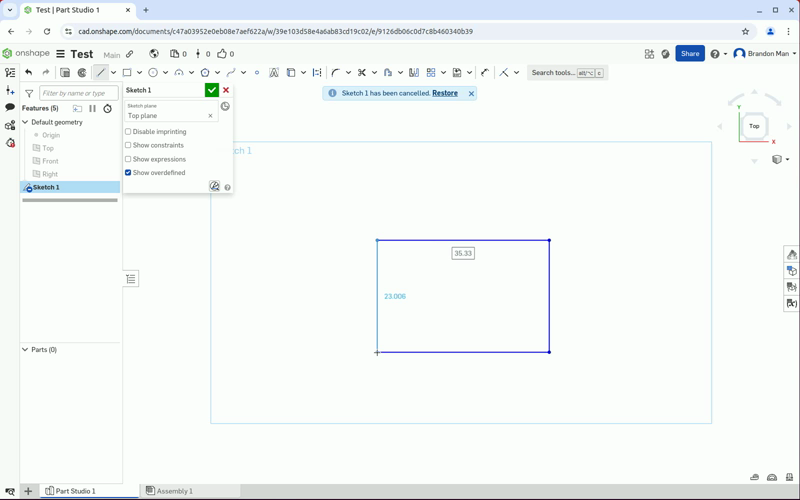
key_up(shift)
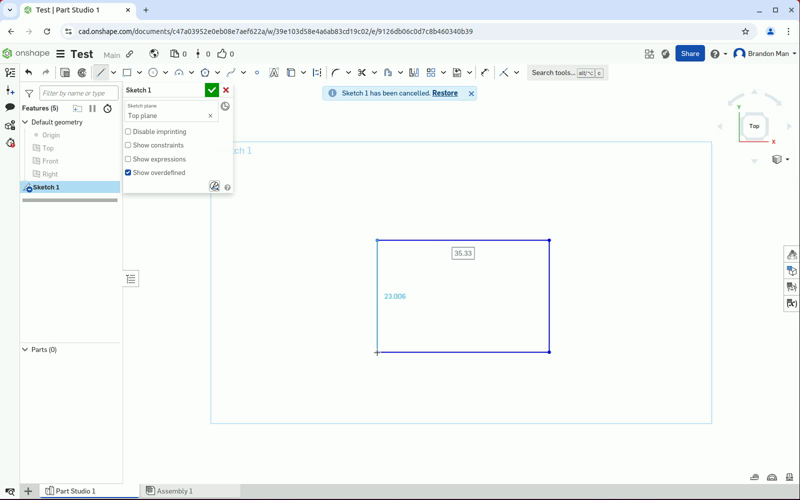
click(377, 352)
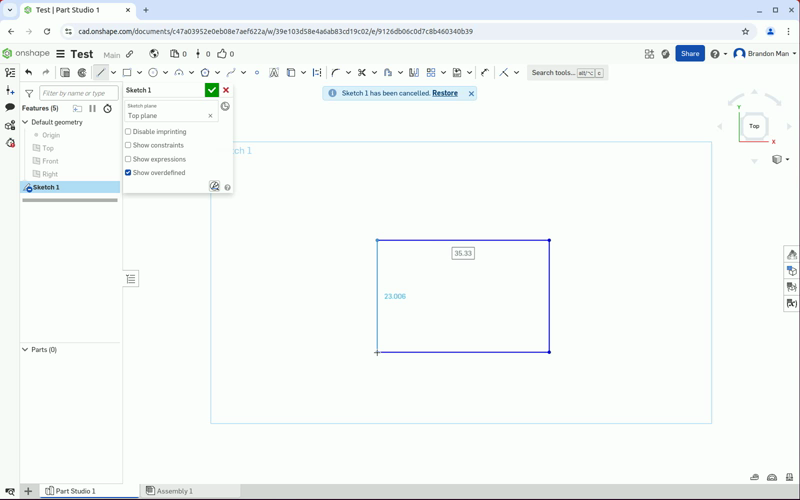
key(esc)
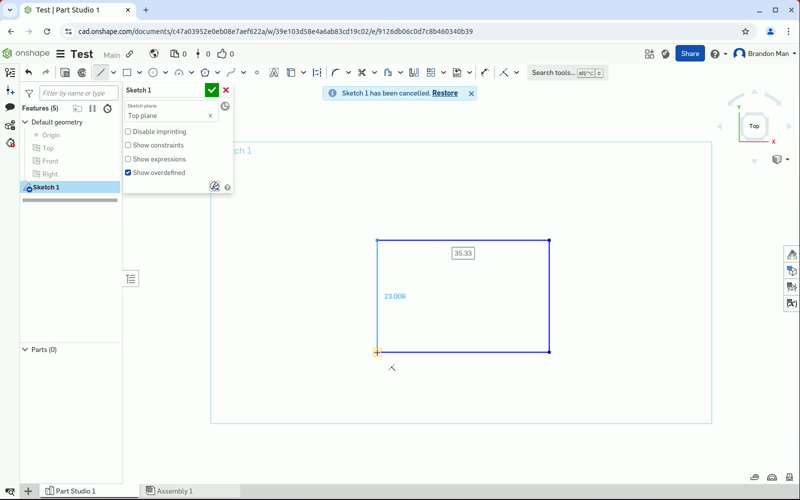
mouse_move(456, 335)
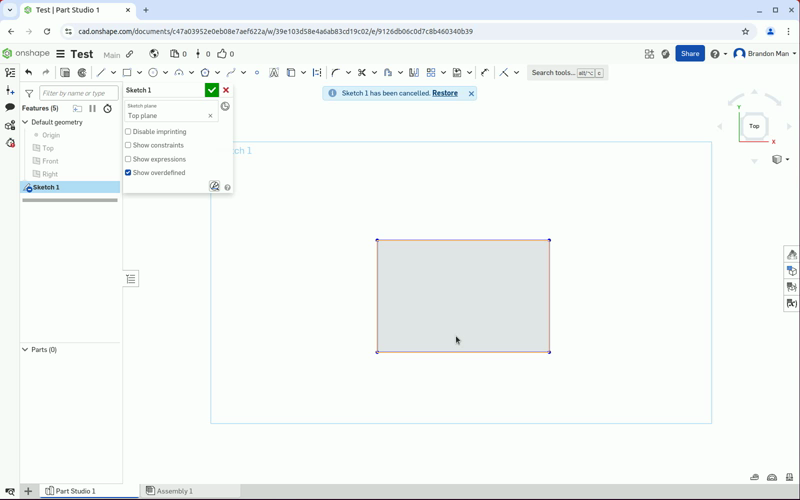
click(456, 335)
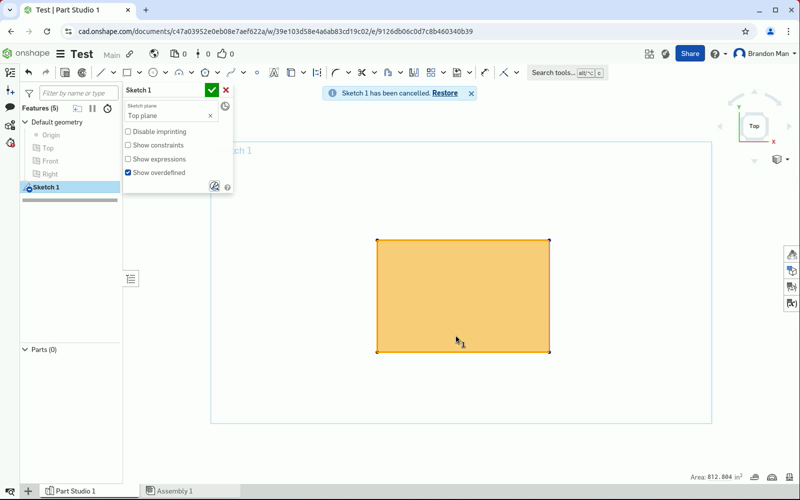
mouse_move(73, 352)
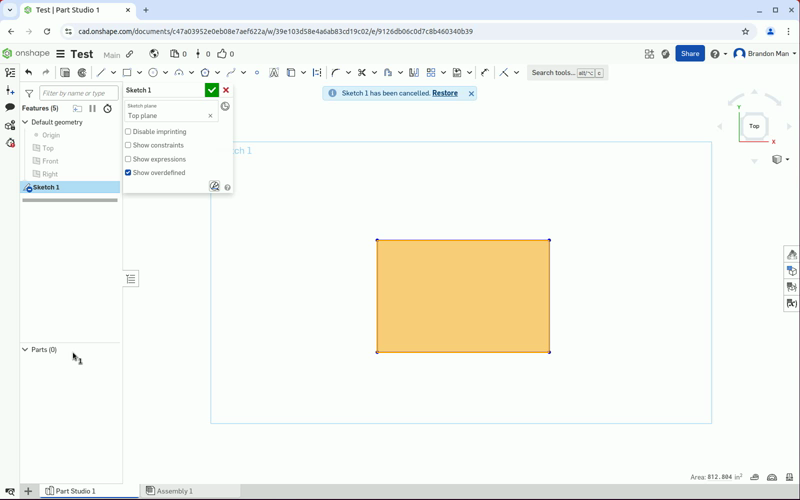
key(shift+y)
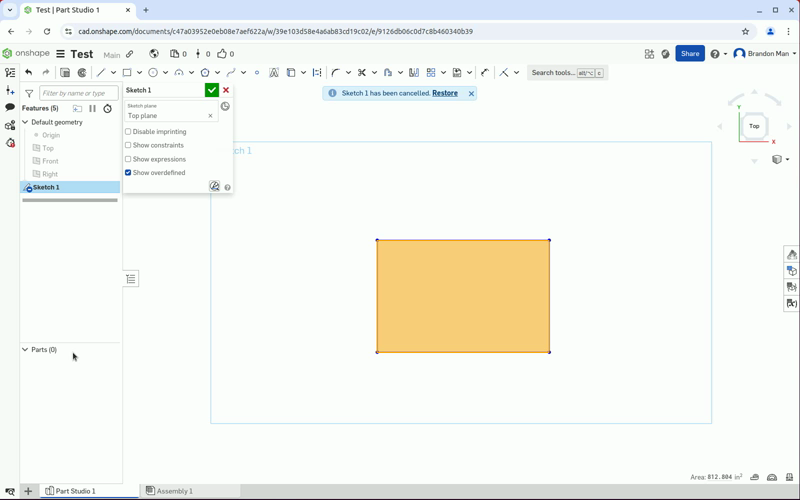
key(shift+e)
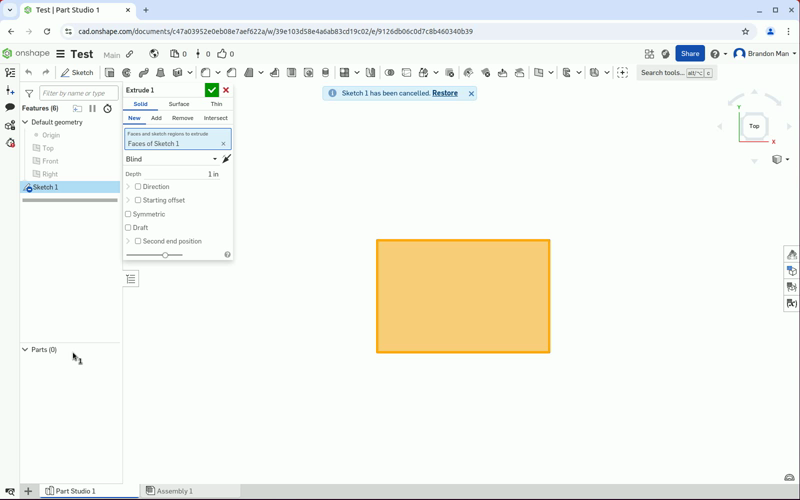
mouse_move(143, 106)
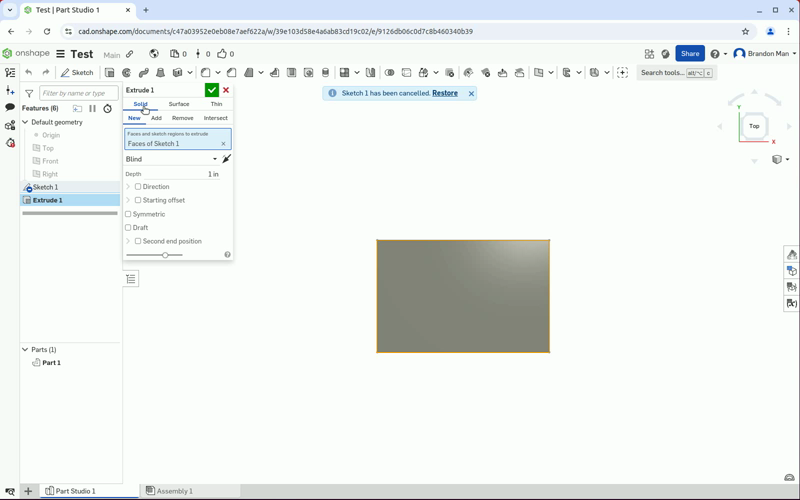
click(143, 106)
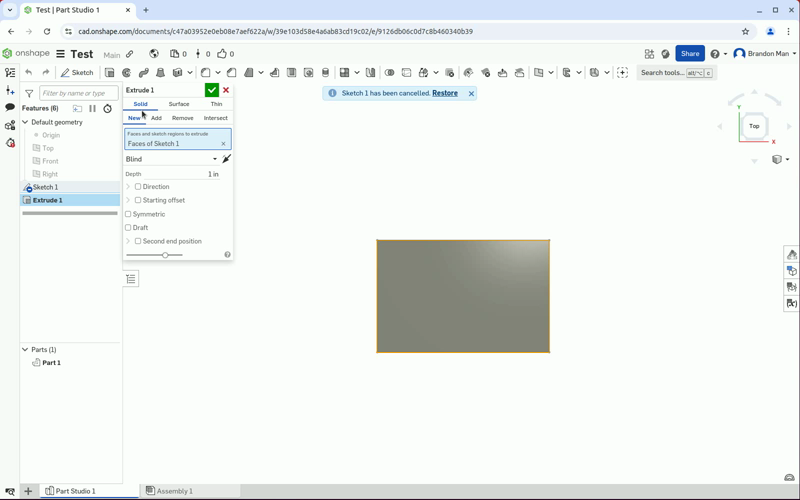
mouse_move(137, 120)
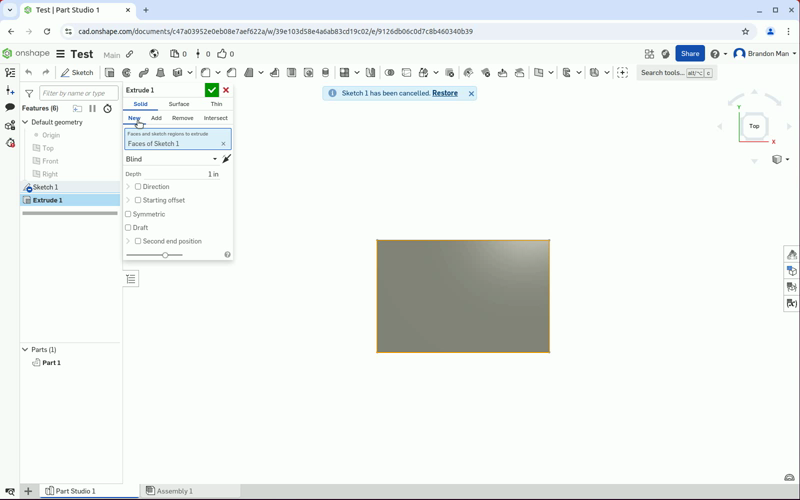
click(137, 120)
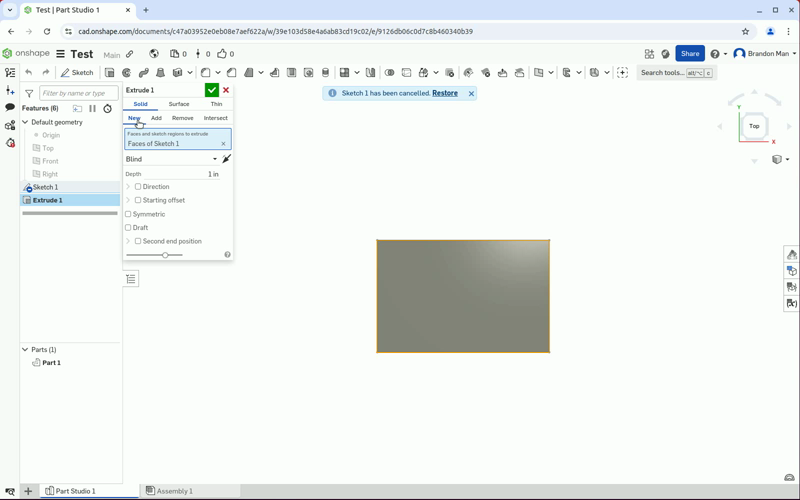
key(tab, 4)
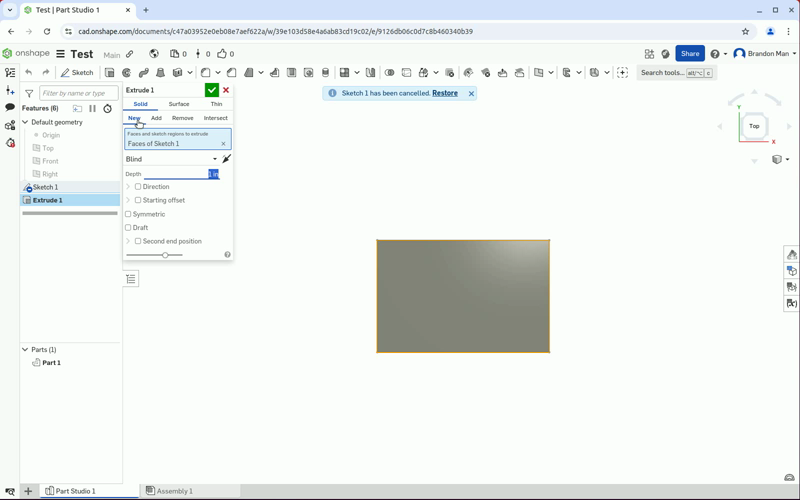
text(7.703)
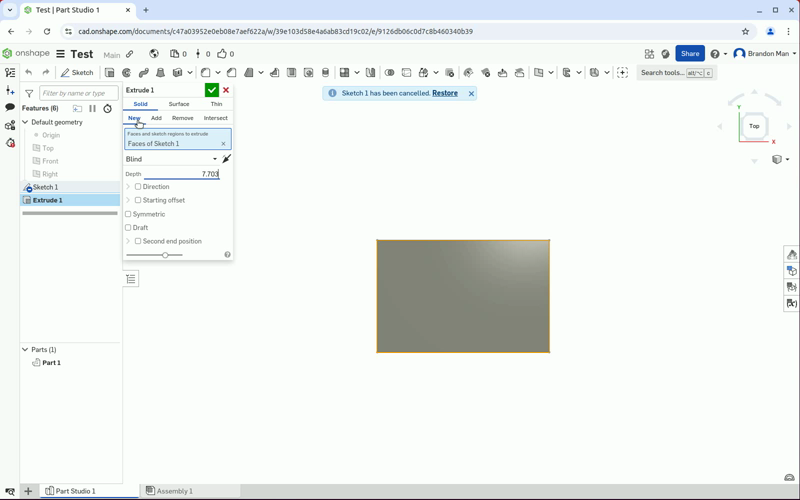
key(enter)
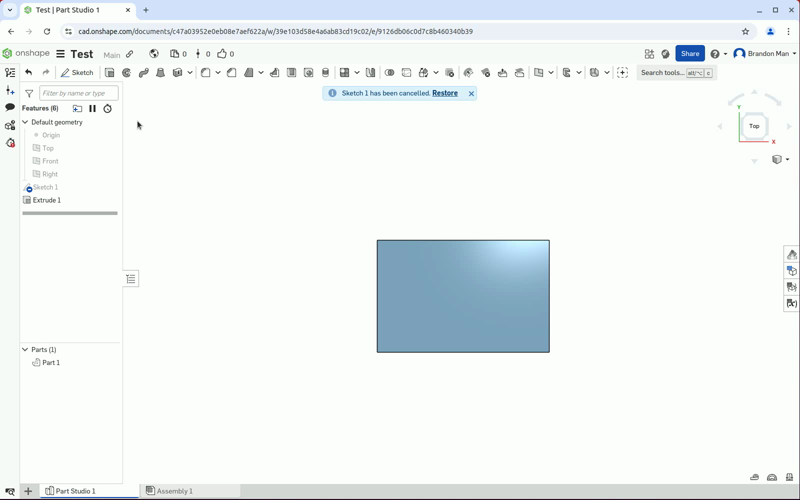
key(shift+h)
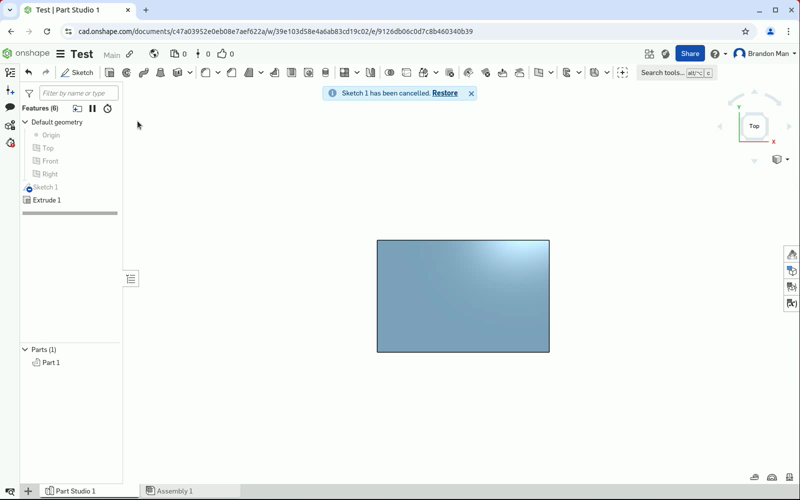
key(shift+h)
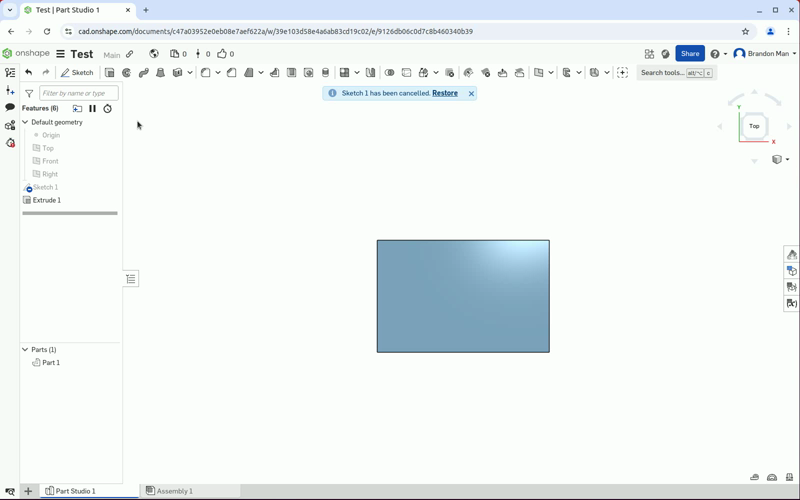
mouse_move(73, 189)
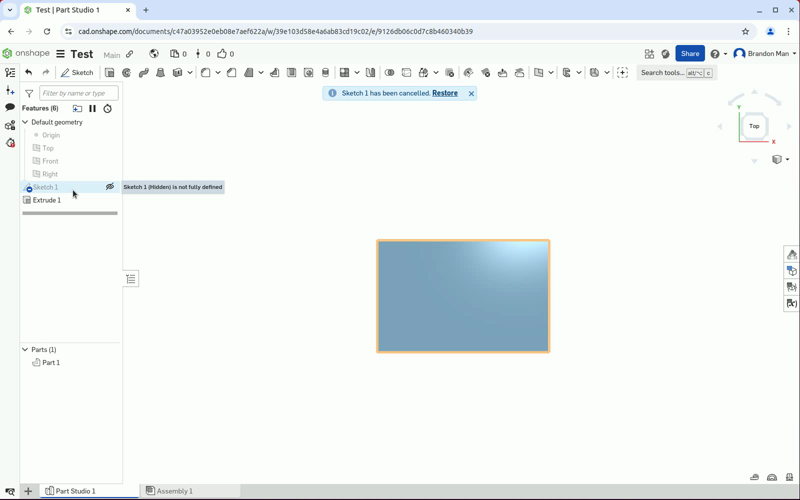
click(73, 189)
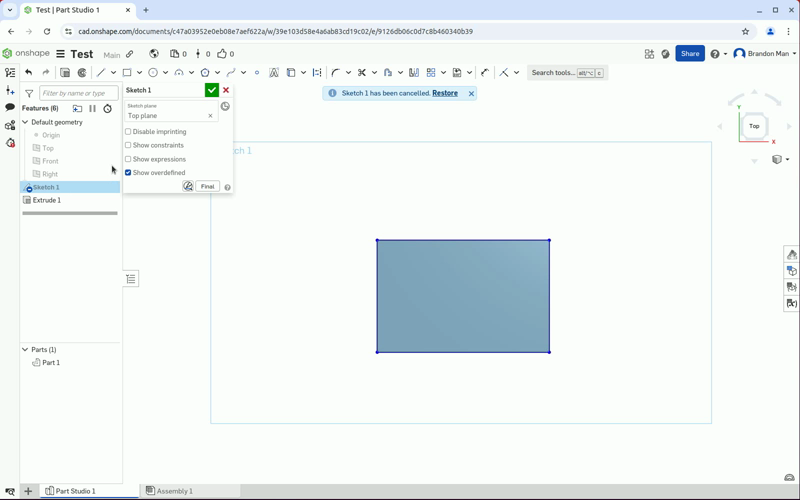
mouse_move(229, 92)
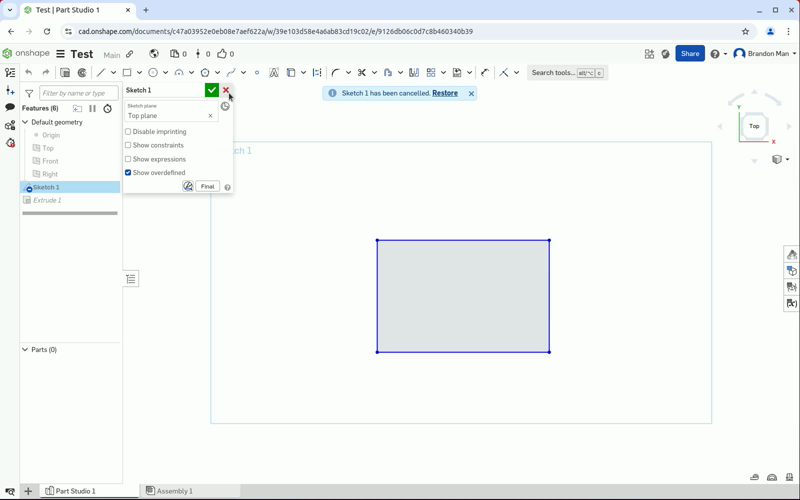
click(229, 92)
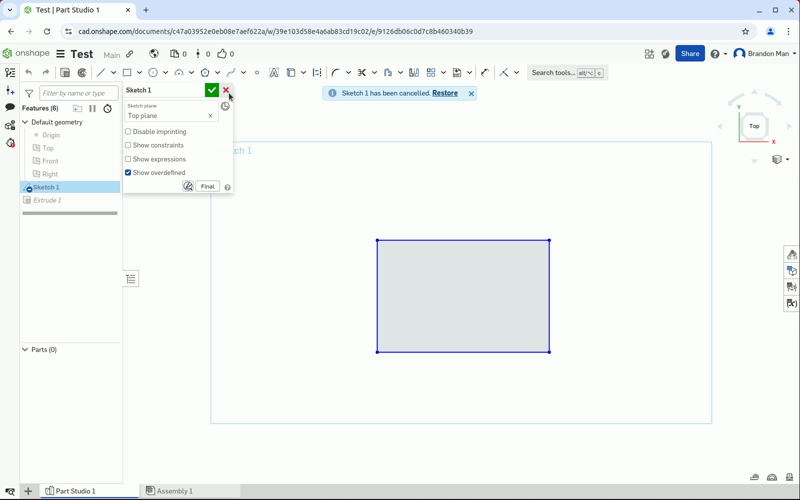
key(shift+s)
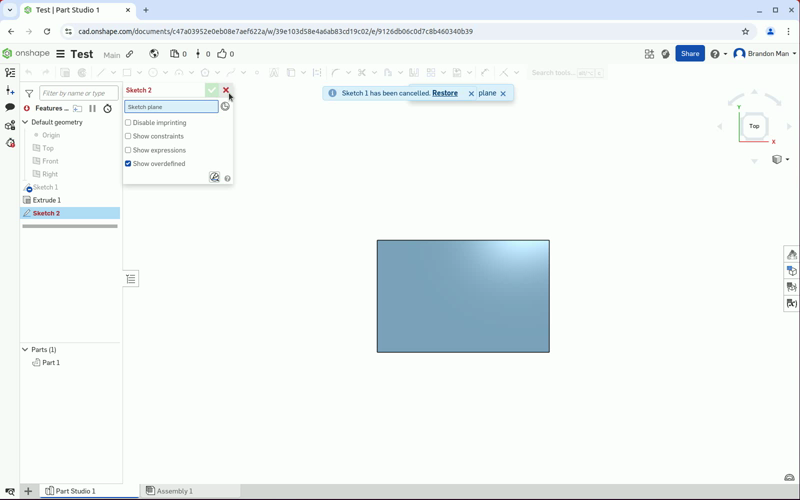
mouse_move(73, 150)
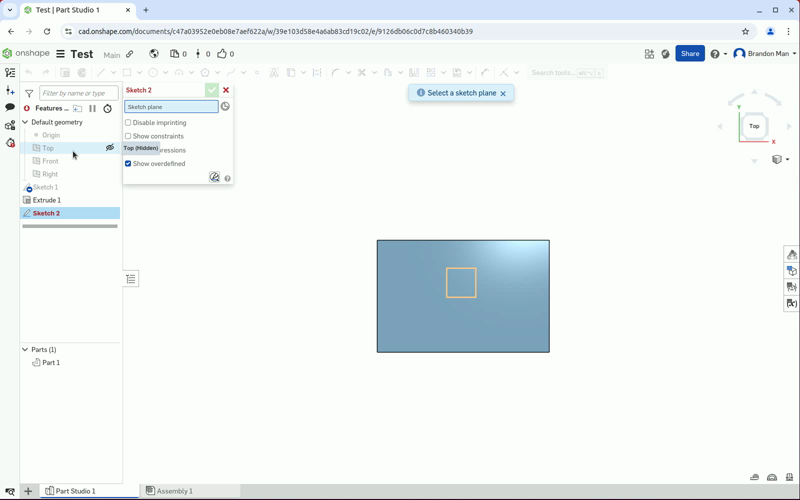
click(73, 150)
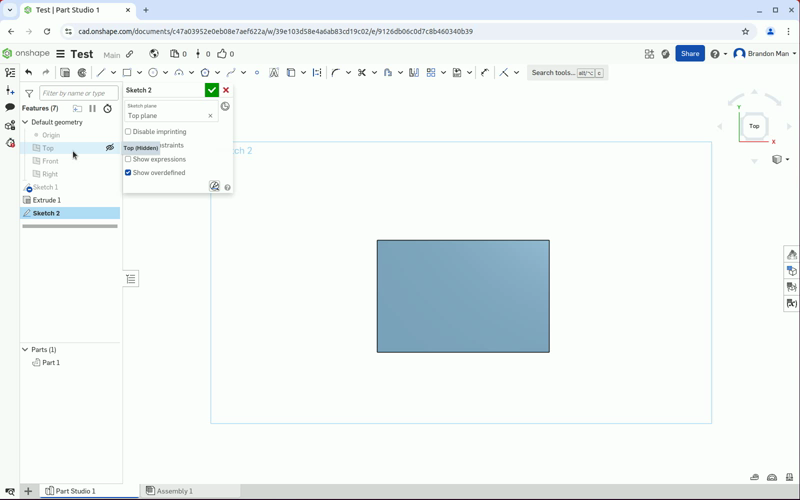
mouse_move(73, 352)
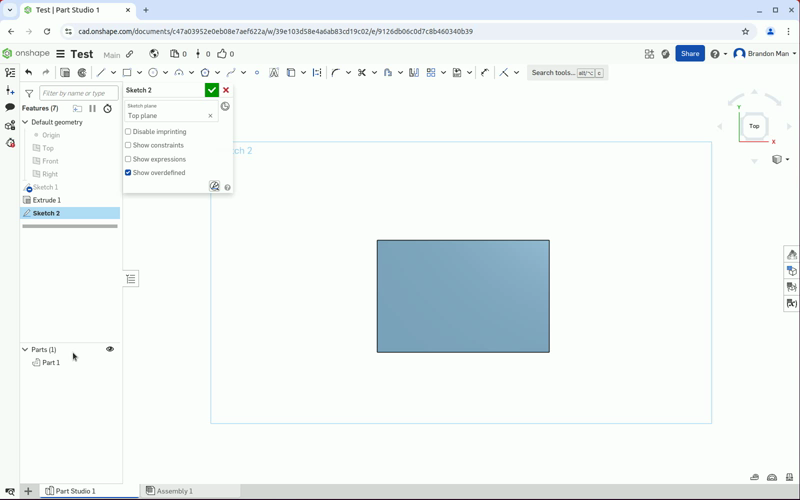
key(y)
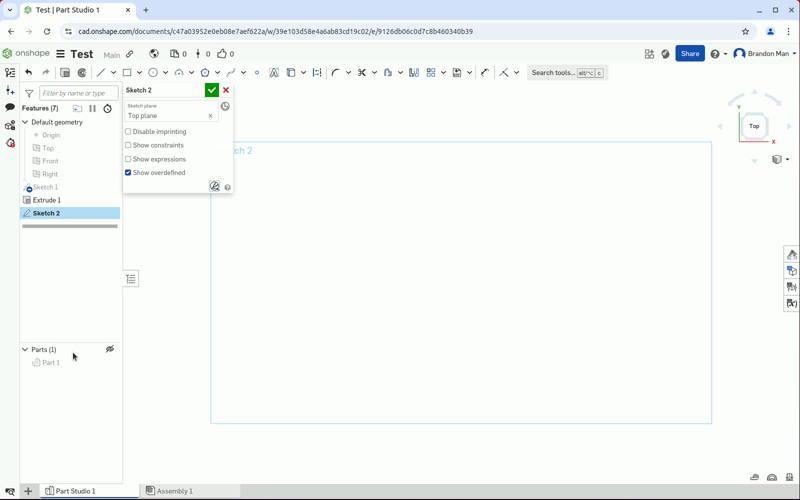
key(l)
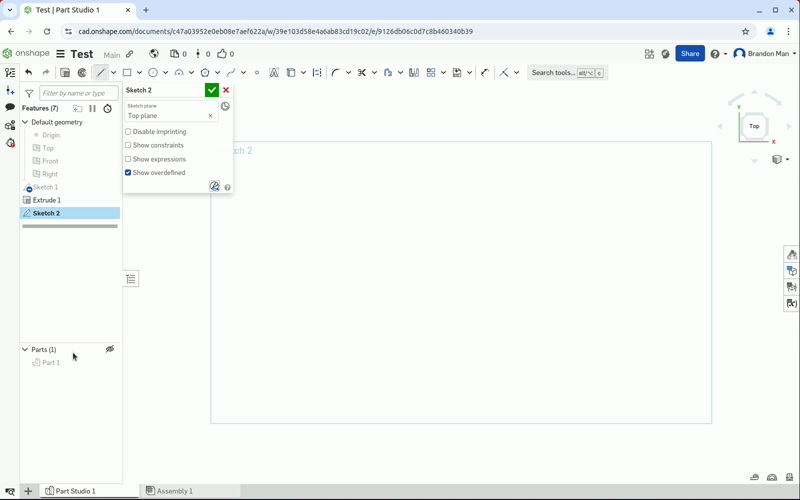
key_down(shift)
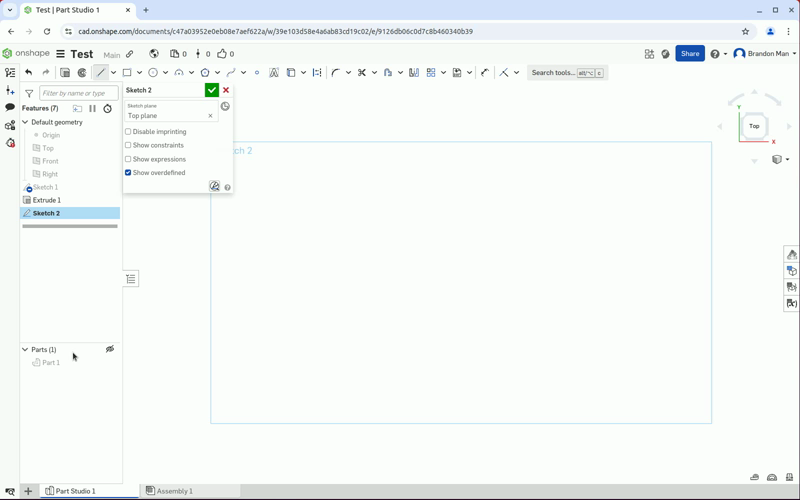
mouse_move(377, 352)
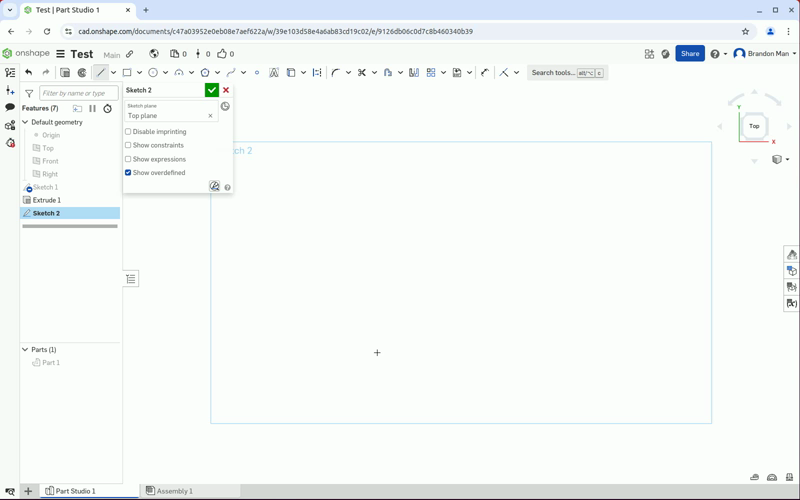
click(377, 352)
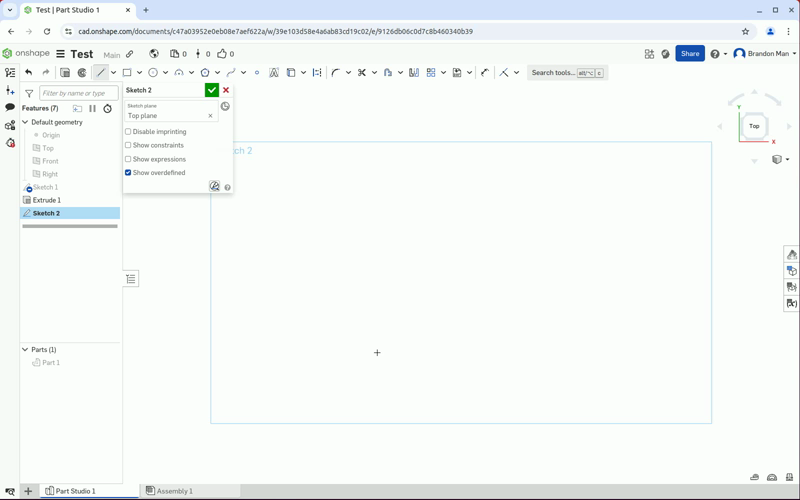
key_up(shift)
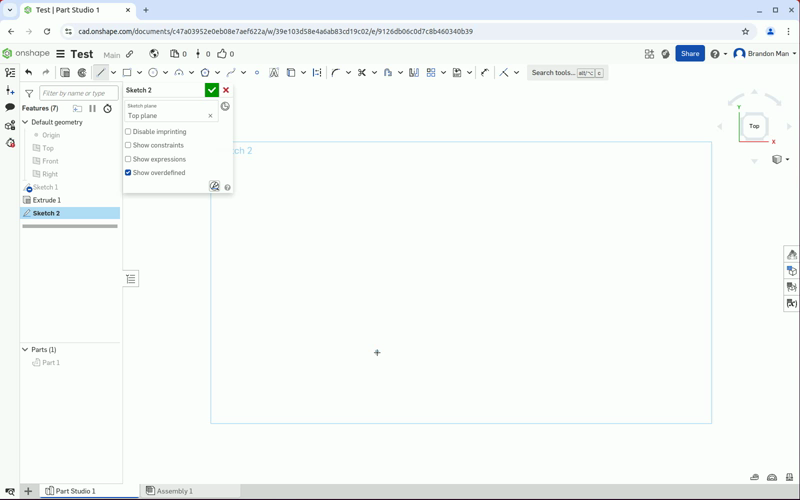
key_down(shift)
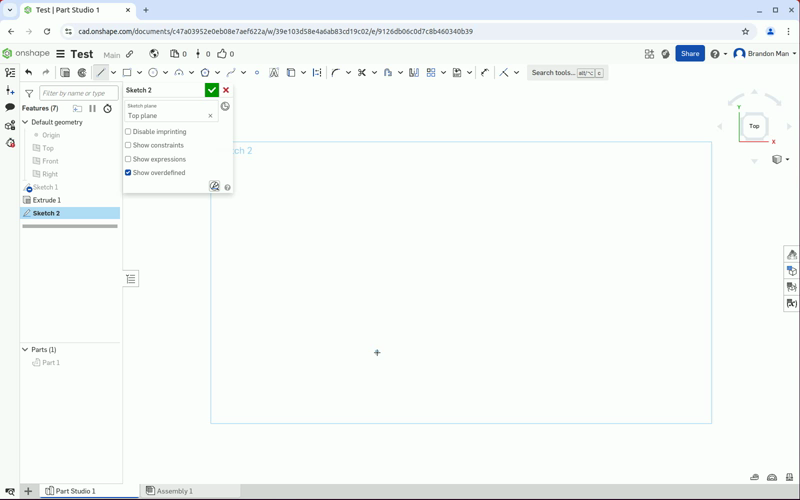
mouse_move(549, 352)
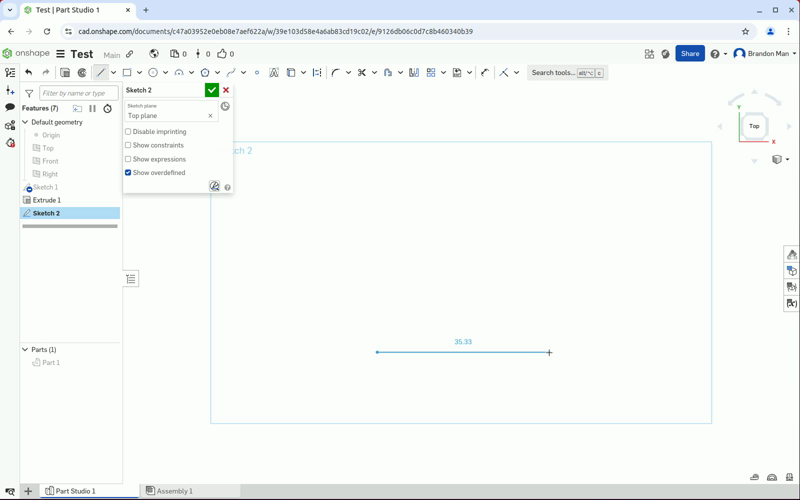
click(549, 352)
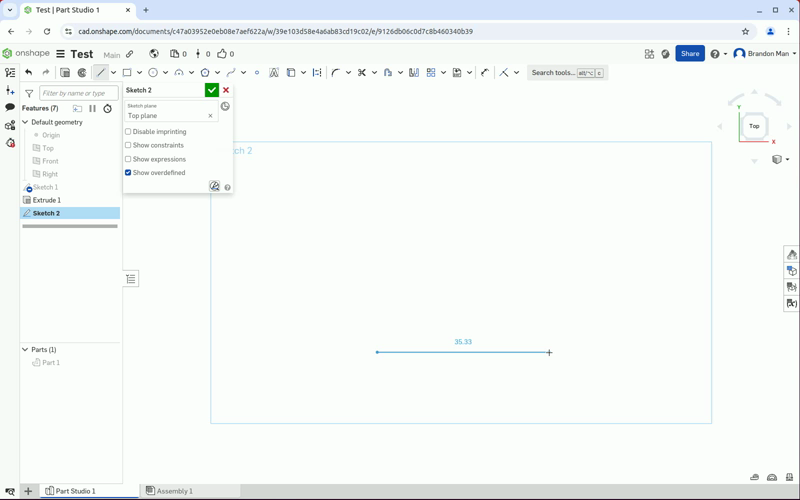
key_up(shift)
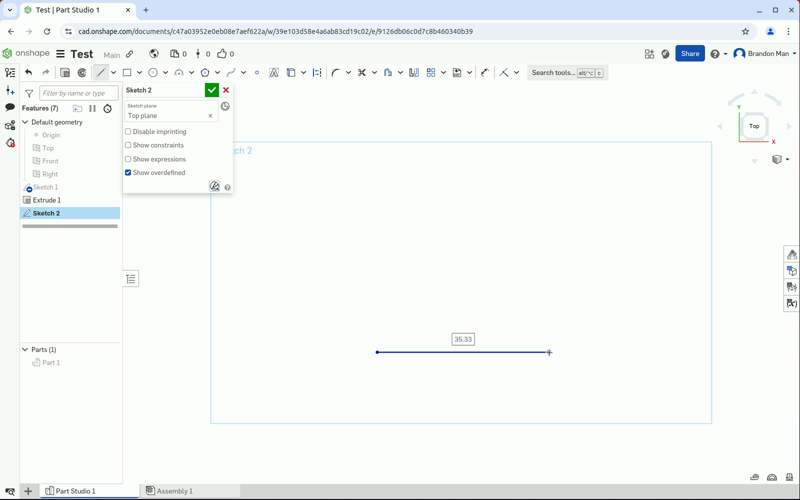
key_down(shift)
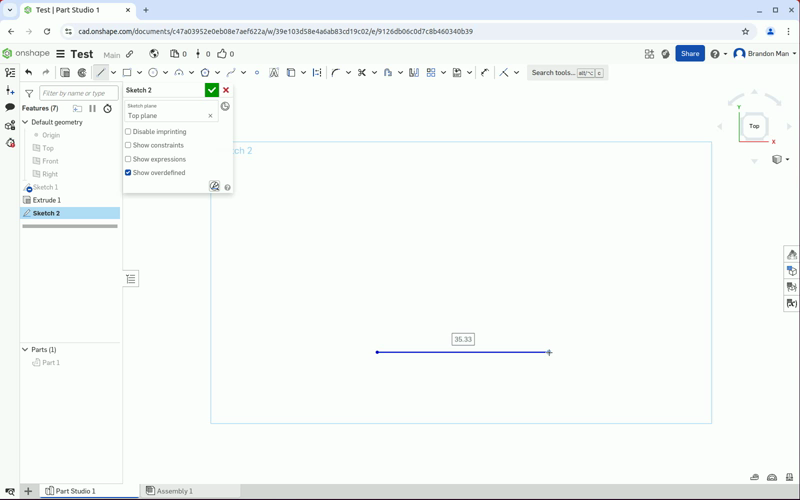
mouse_move(549, 240)
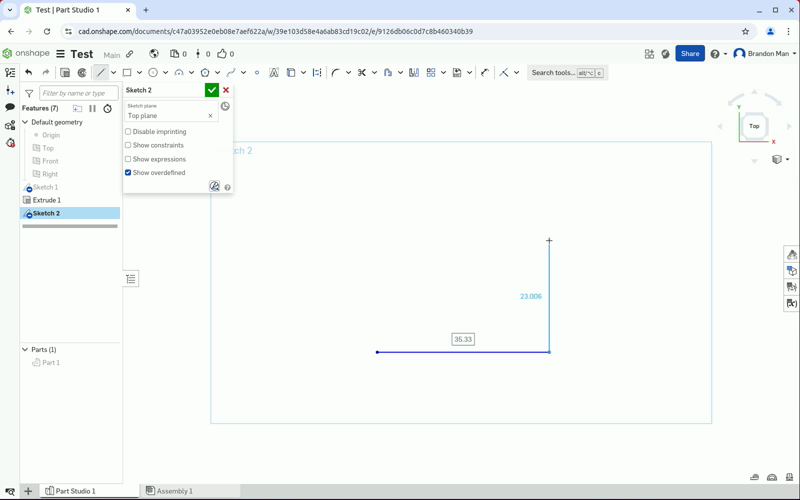
click(549, 240)
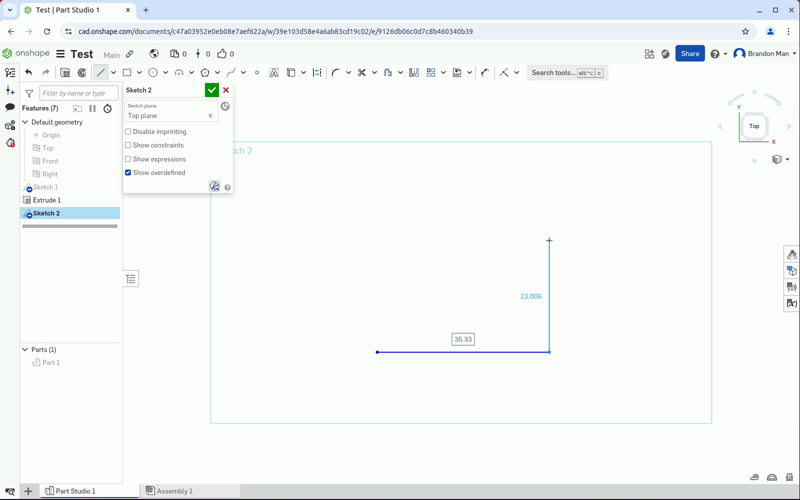
key_up(shift)
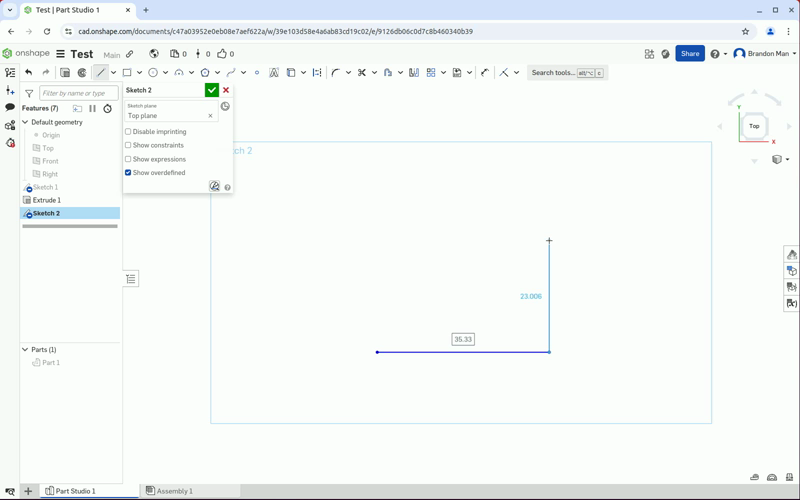
key_down(shift)
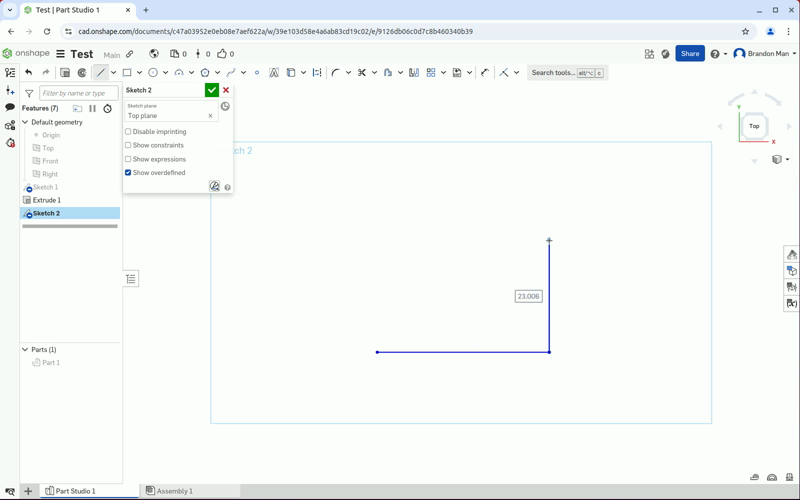
mouse_move(377, 240)
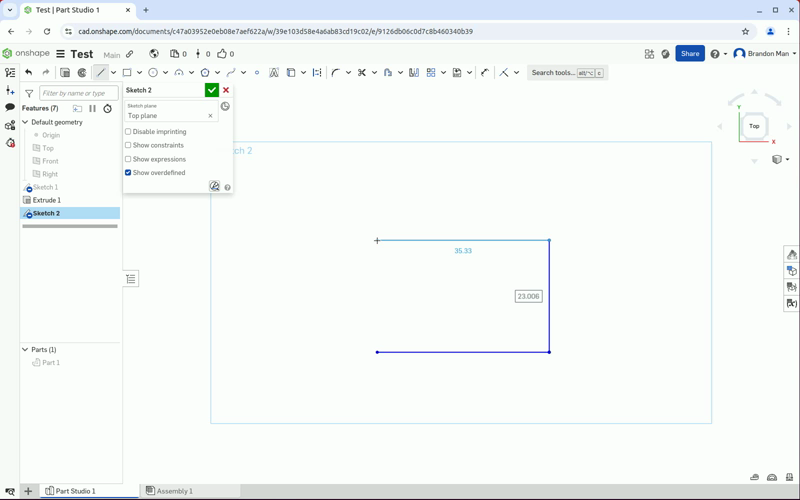
click(377, 240)
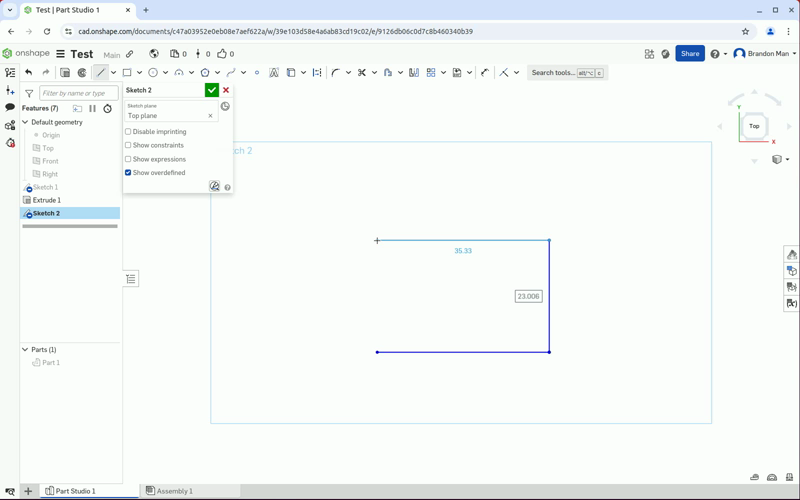
key_up(shift)
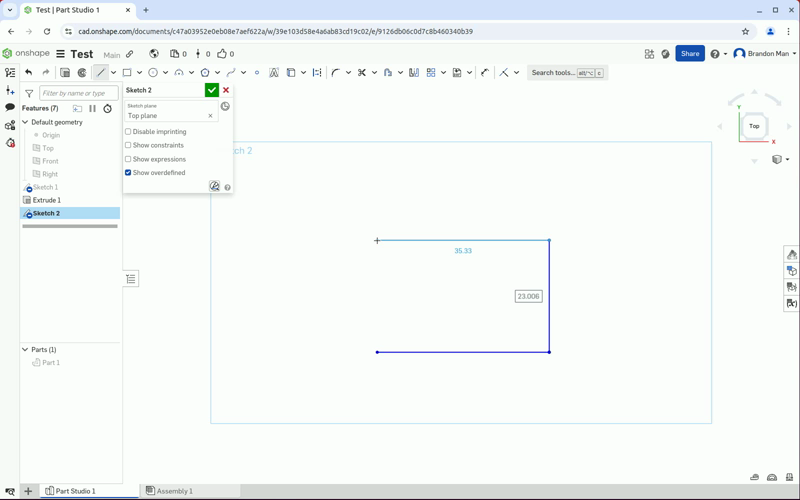
key_down(shift)
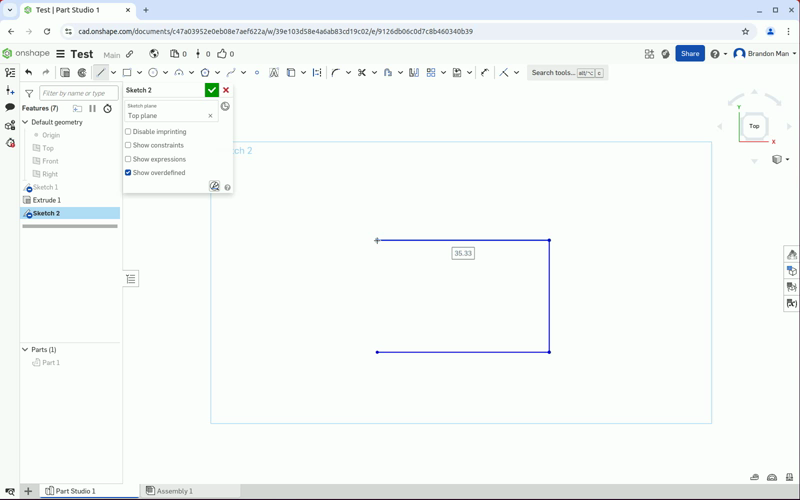
mouse_move(377, 352)
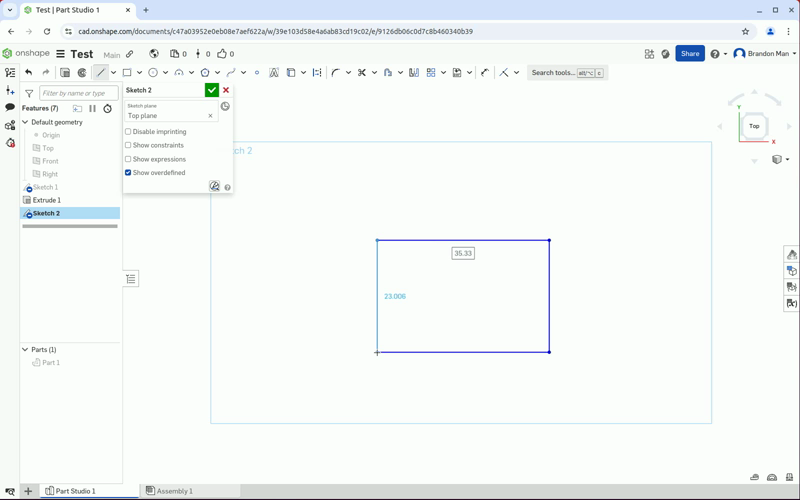
key_up(shift)
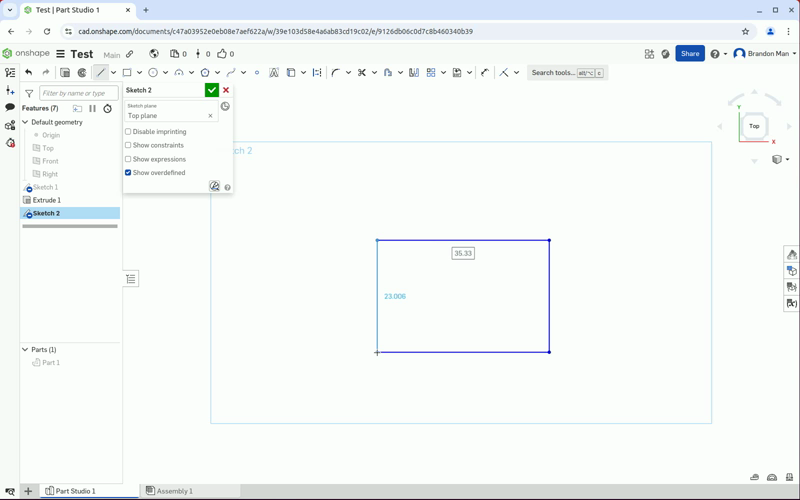
click(377, 352)
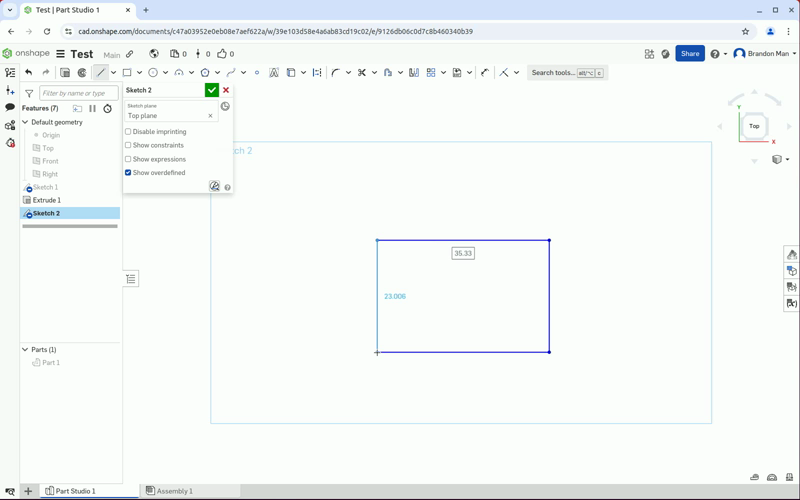
key(esc)
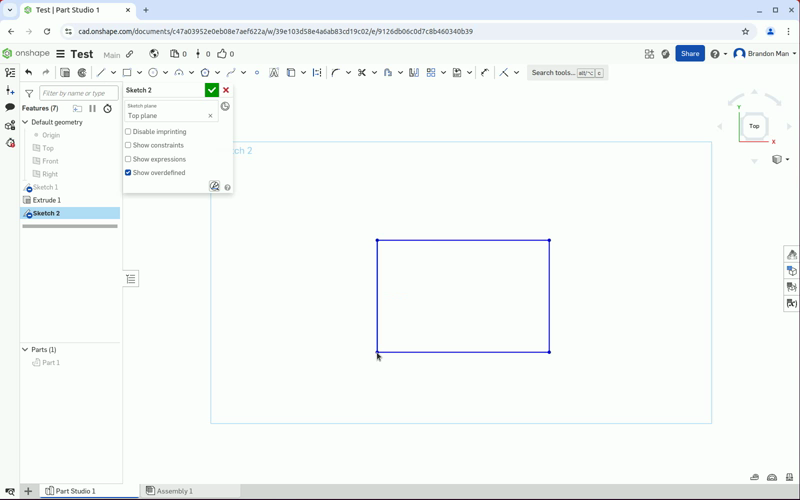
mouse_move(506, 292)
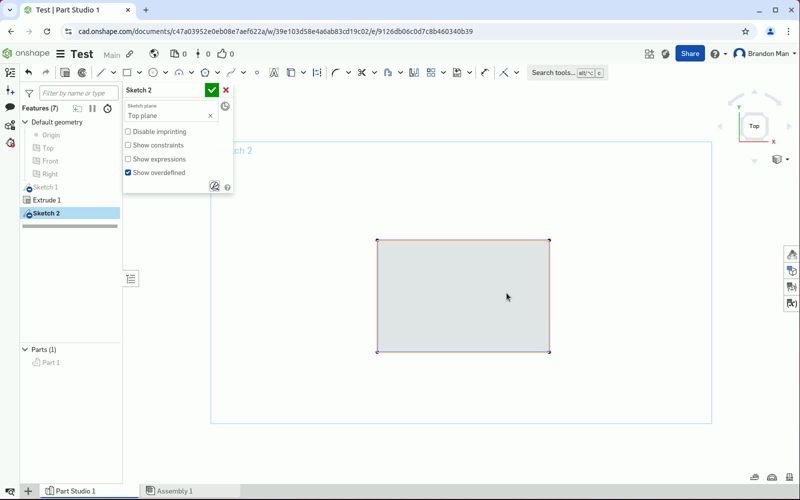
click(506, 292)
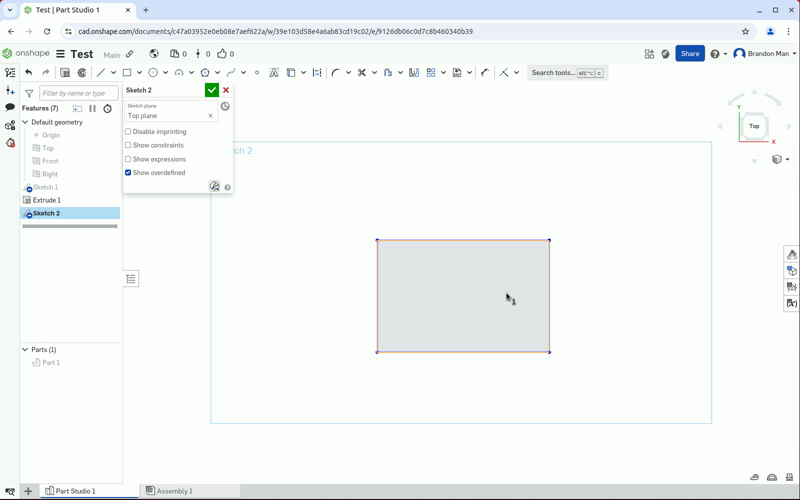
mouse_move(73, 352)
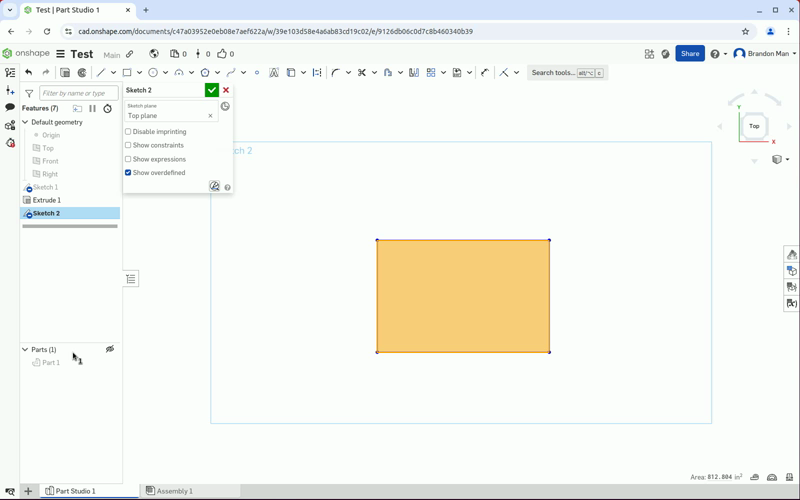
key(shift+y)
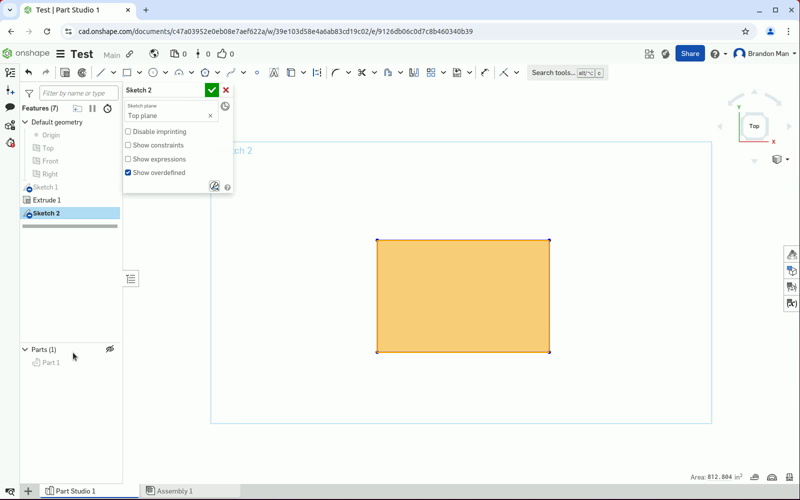
key(shift+e)
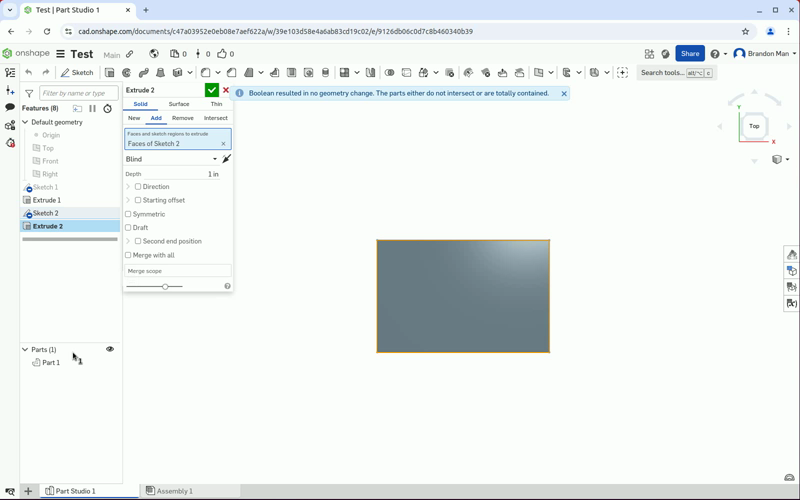
mouse_move(143, 106)
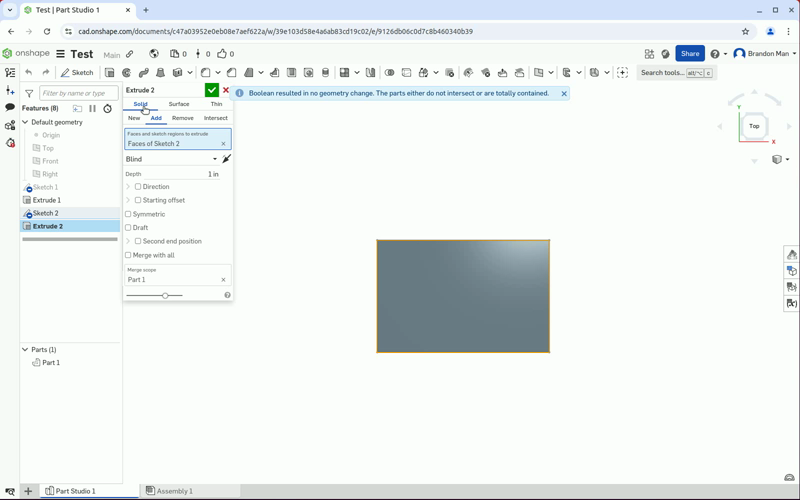
click(143, 106)
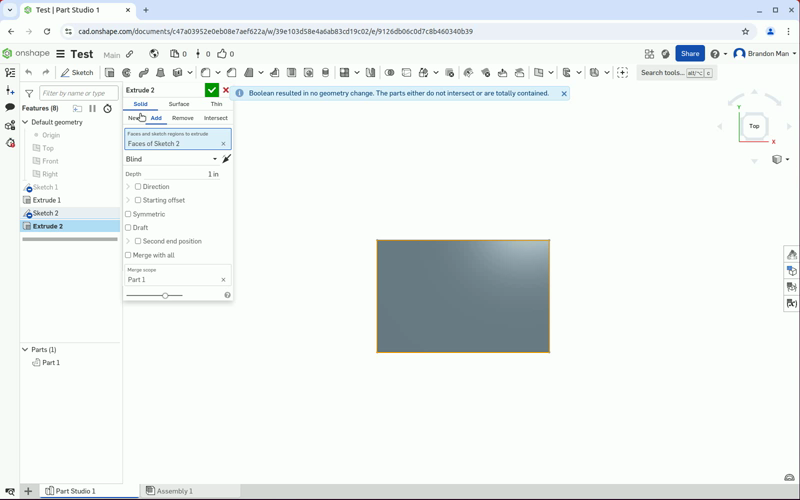
mouse_move(137, 120)
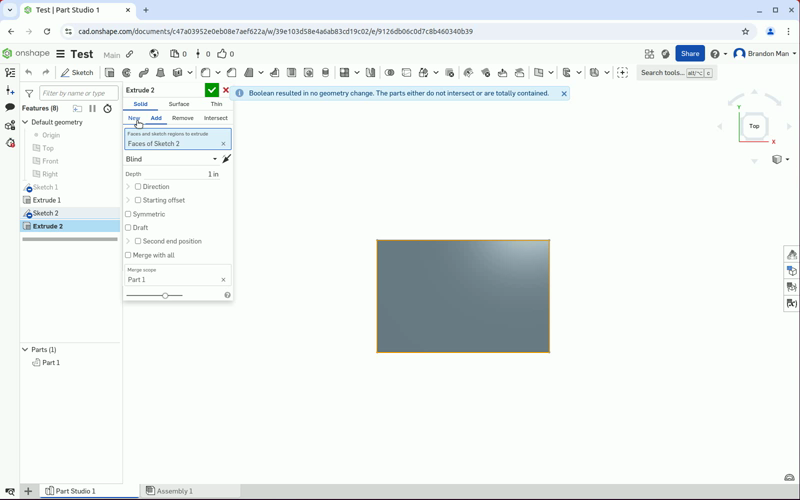
click(137, 120)
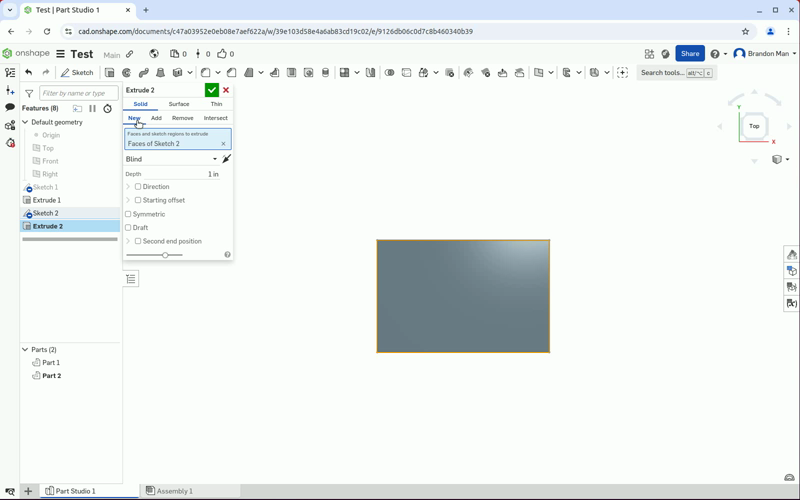
key(tab, 4)
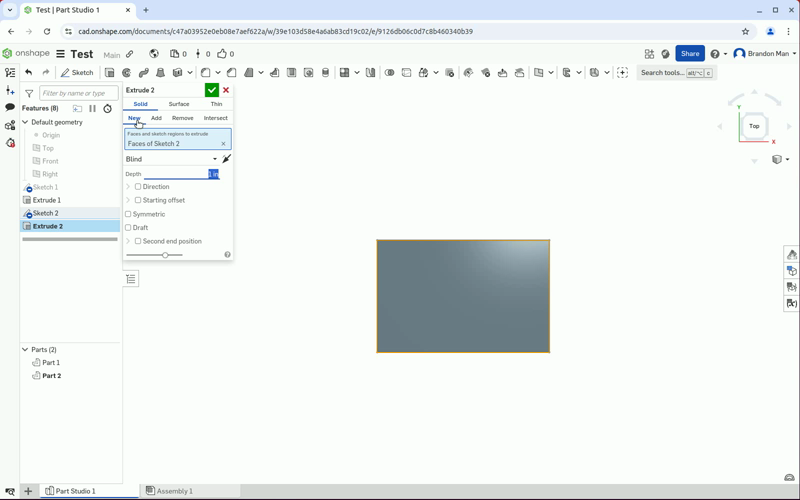
text(23.108)
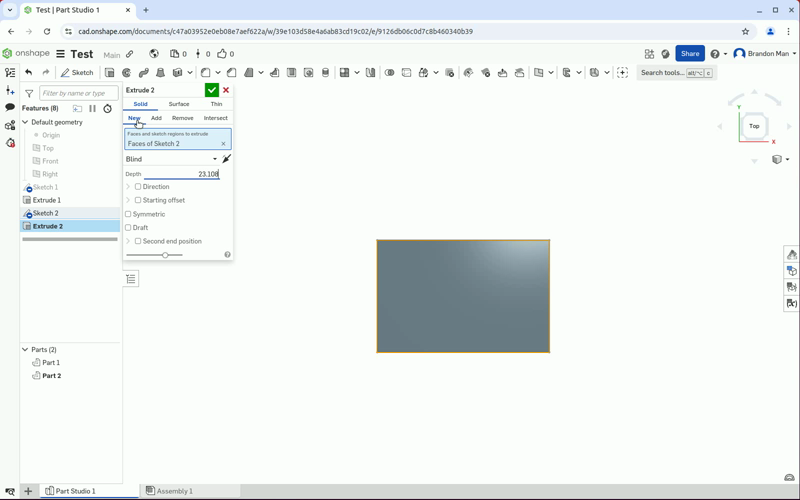
key(enter)
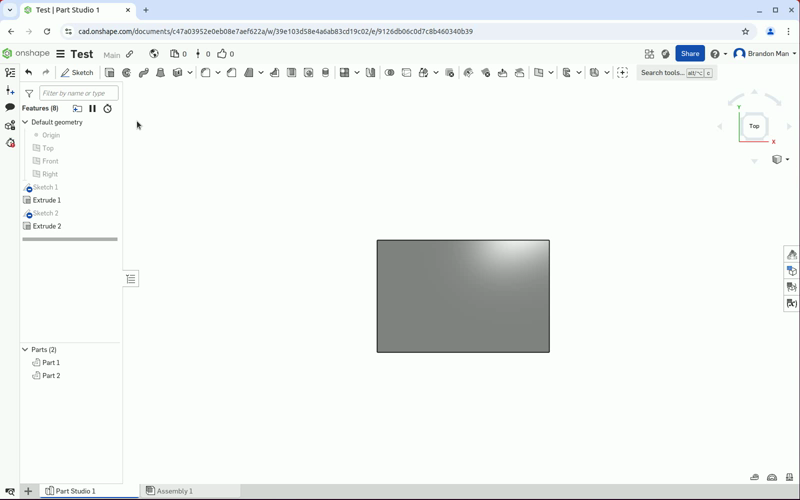
key(shift+h)
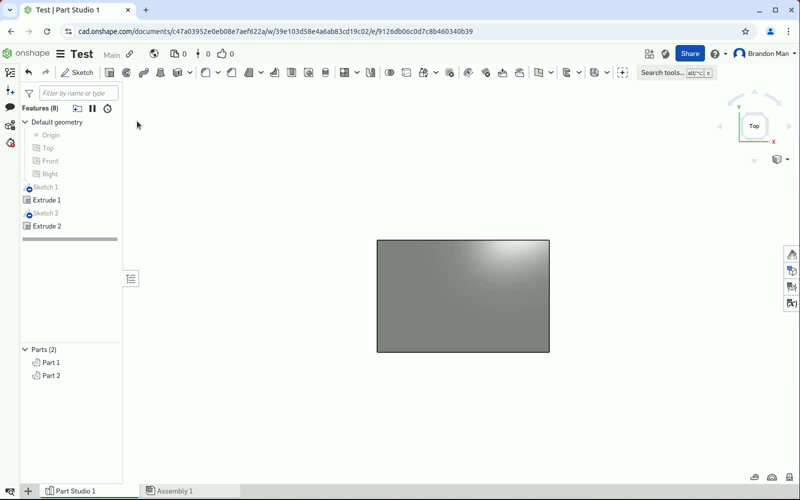
key(shift+h)
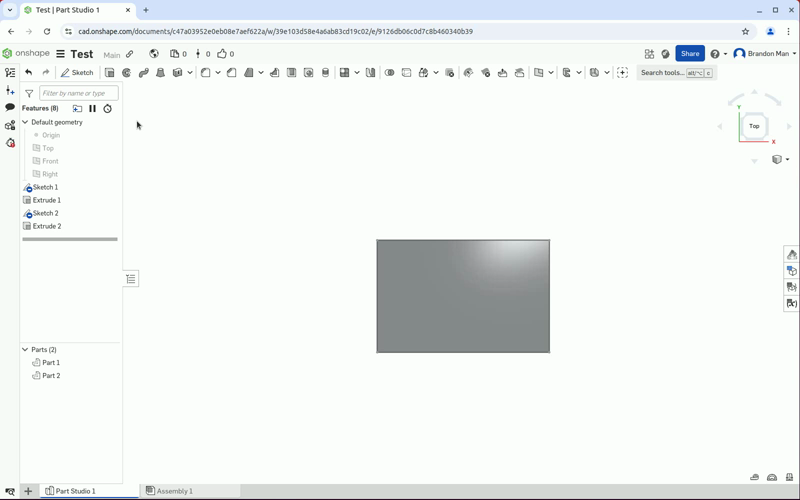
key(shift+7)
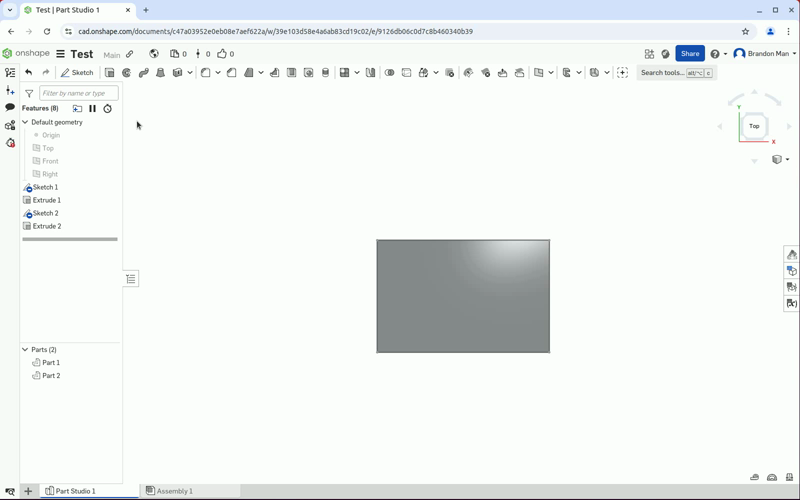
key(up, 3)
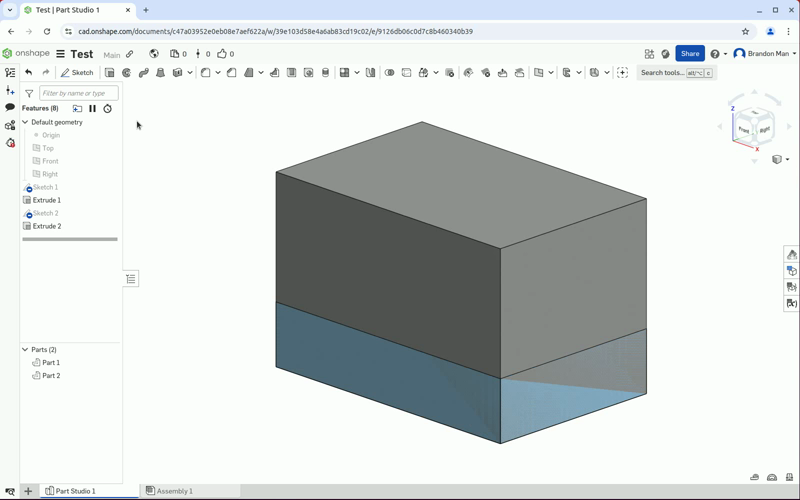
key(left, 3)
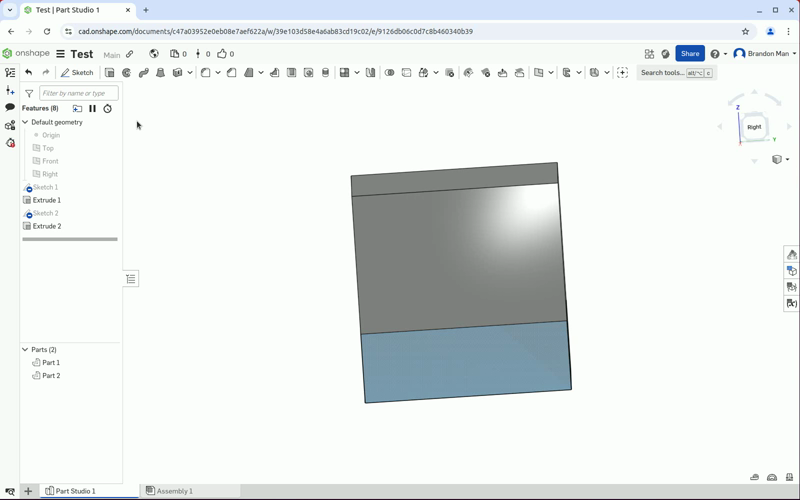
key(right, 3)
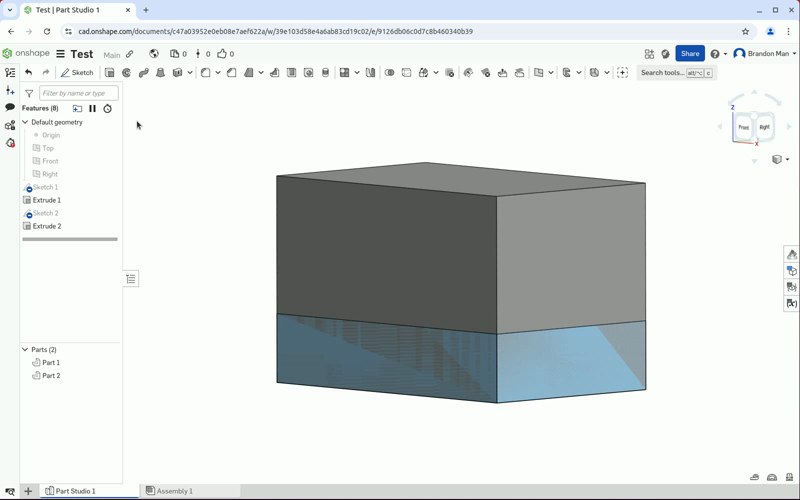
key(down, 3)
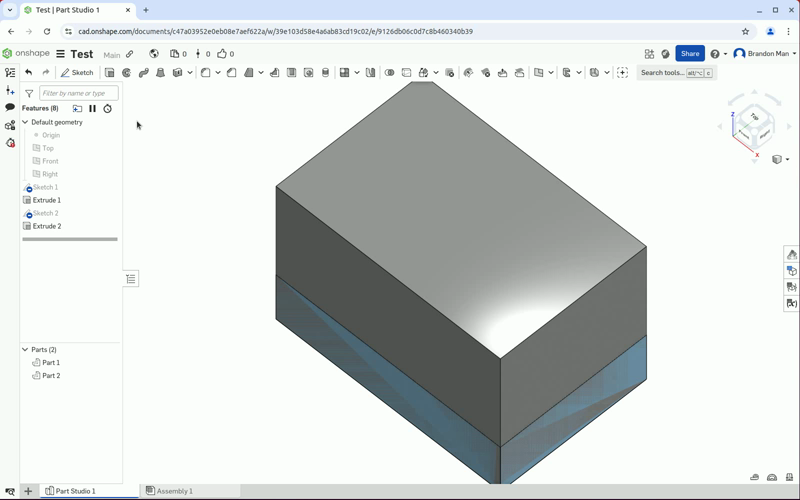
mouse_move(73, 189)
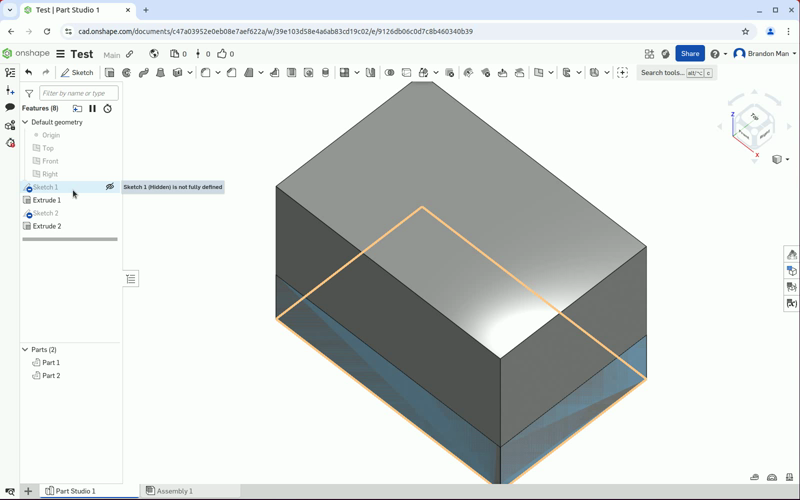
click(73, 189)